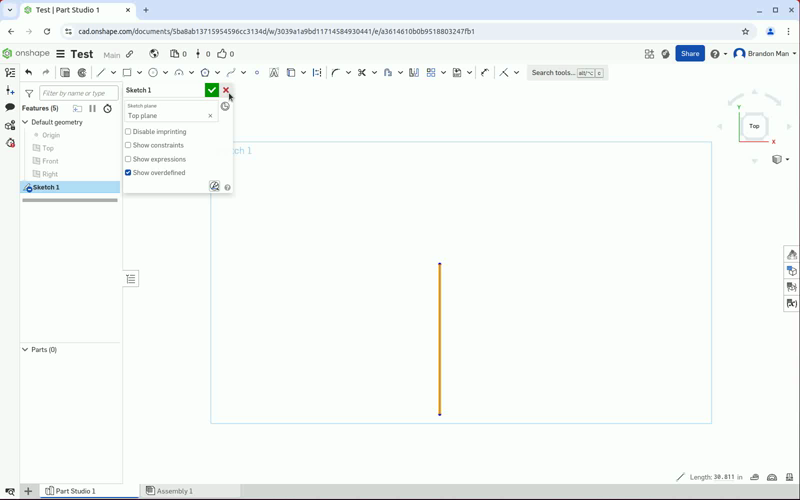
key(shift+h)
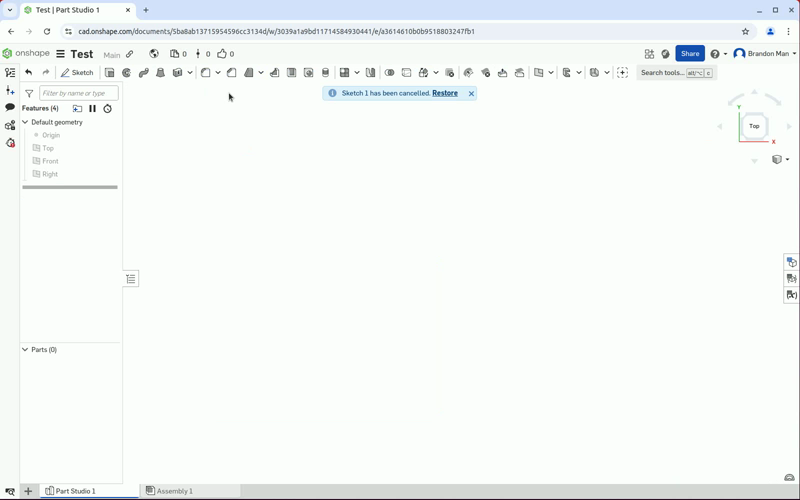
mouse_move(73, 352)
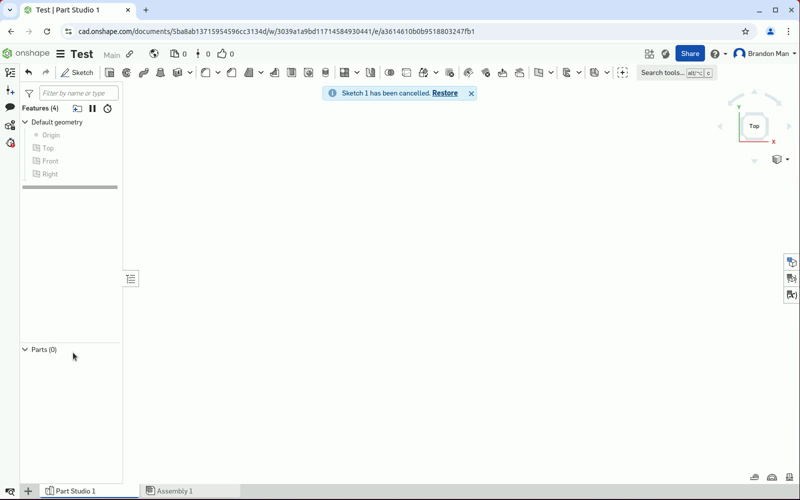
key(y)
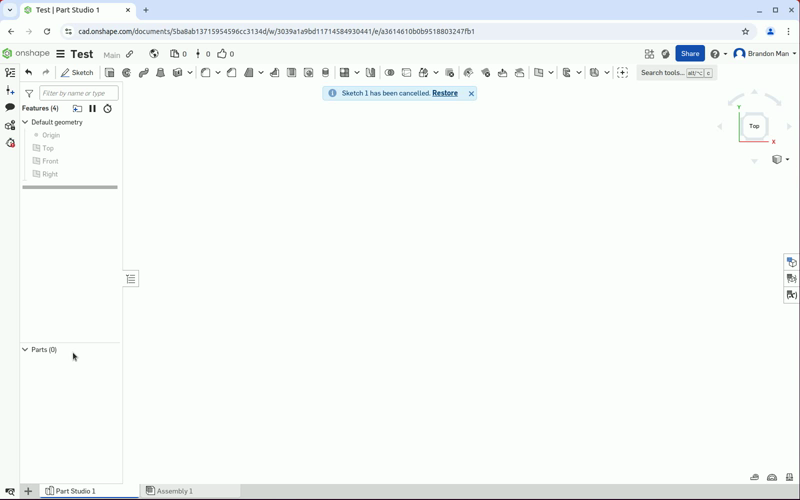
key(shift+p)
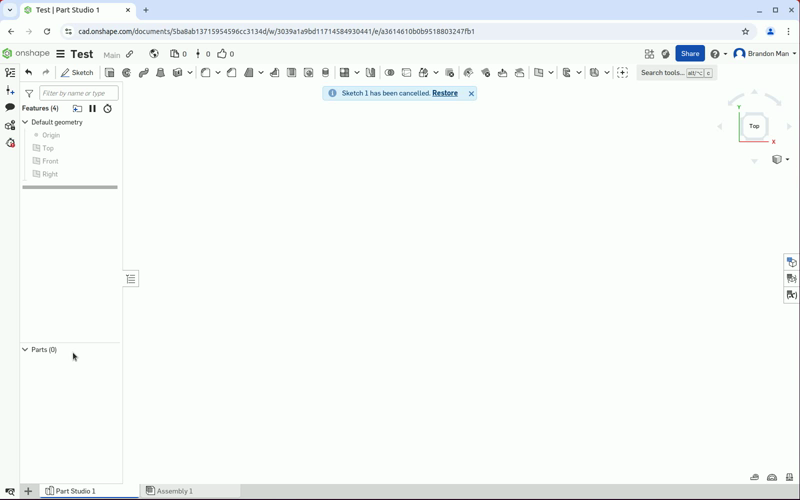
key(space)
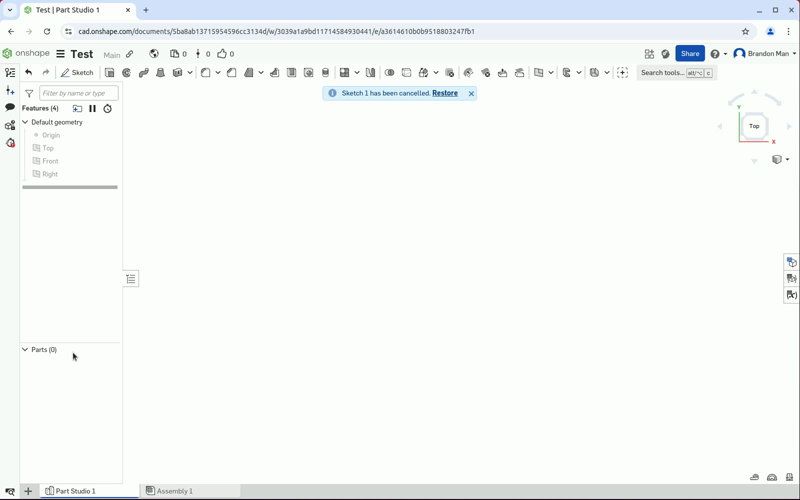
key_down(shift)
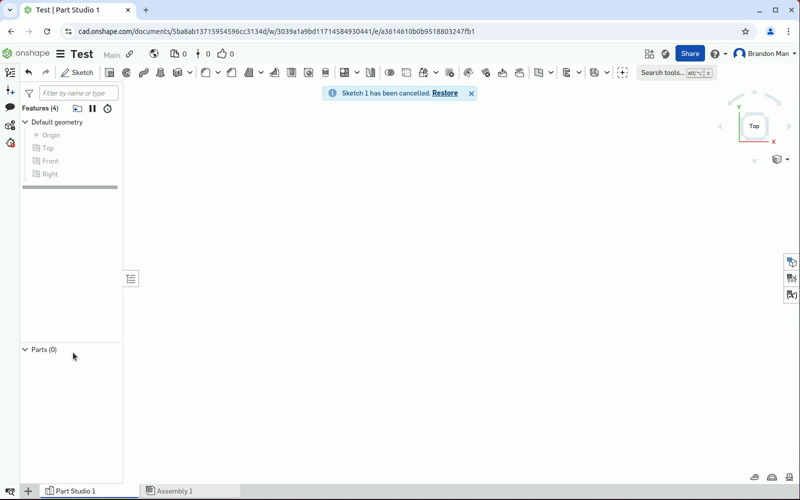
key(up)
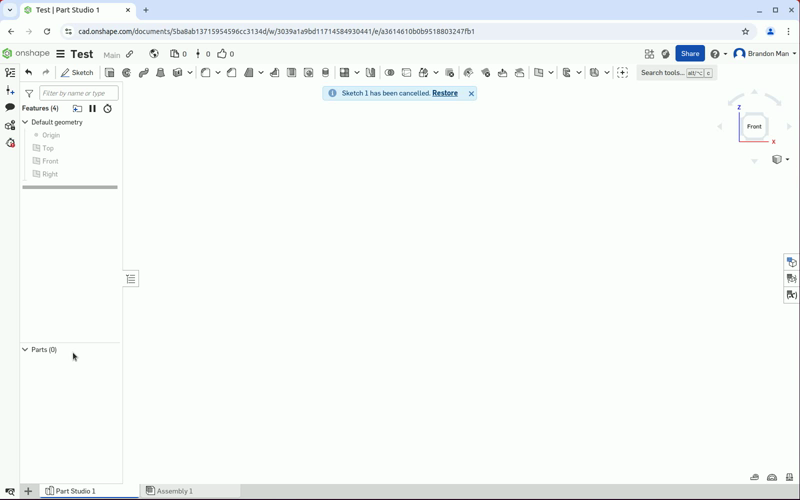
key_up(shift)
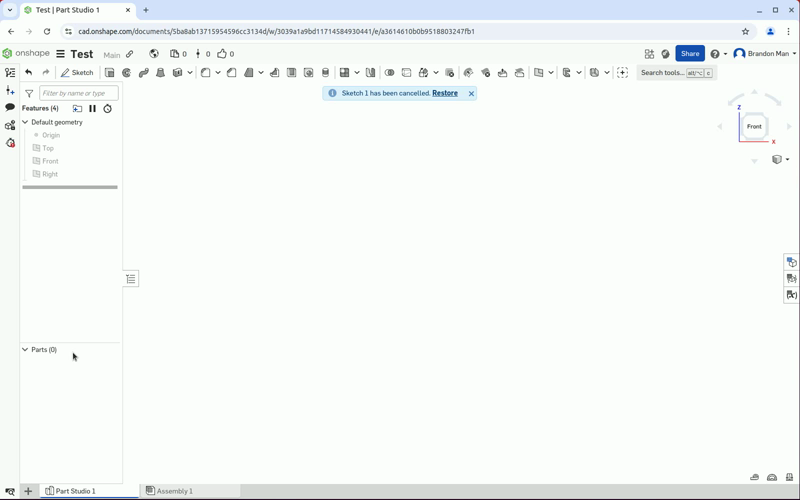
key(space)
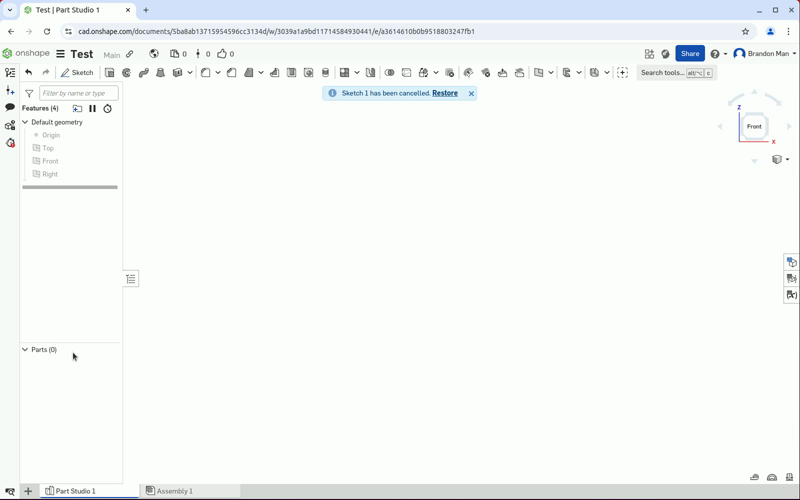
key_down(shift)
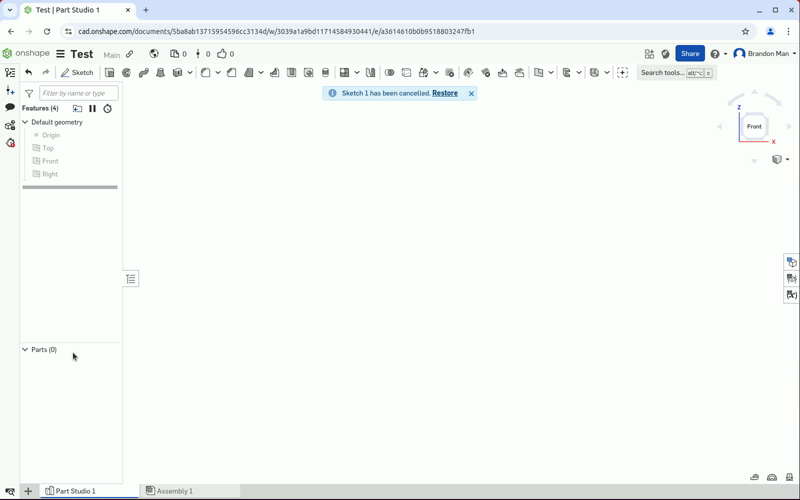
key(left)
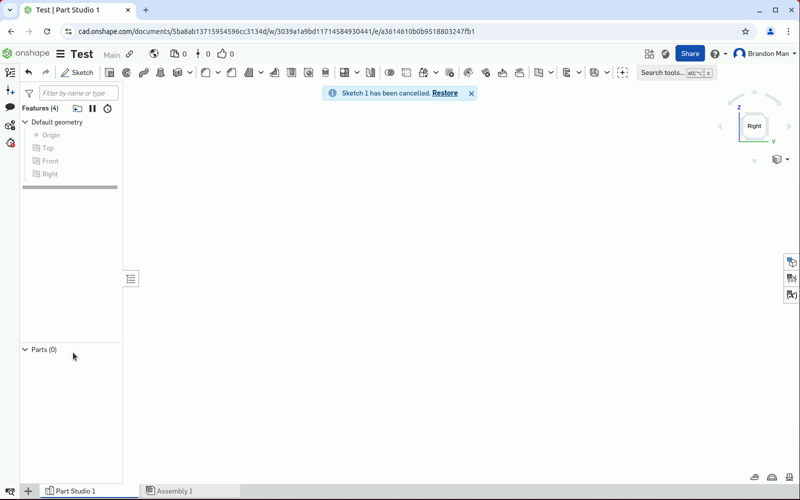
key_up(shift)
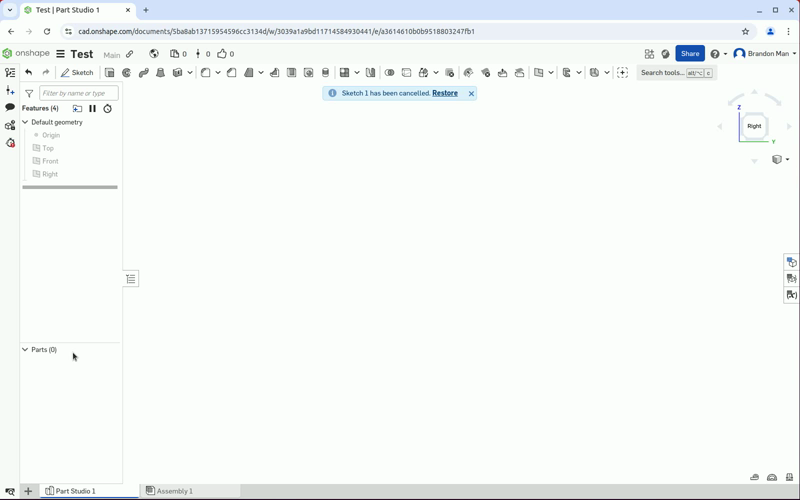
mouse_move(73, 352)
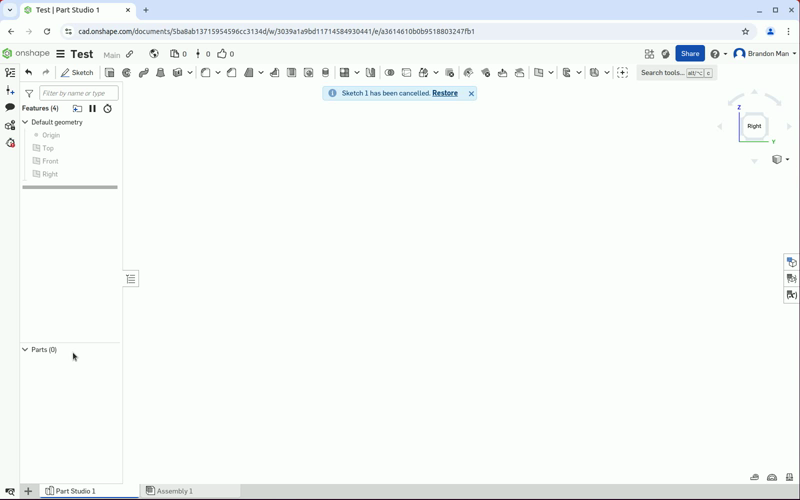
key(shift+y)
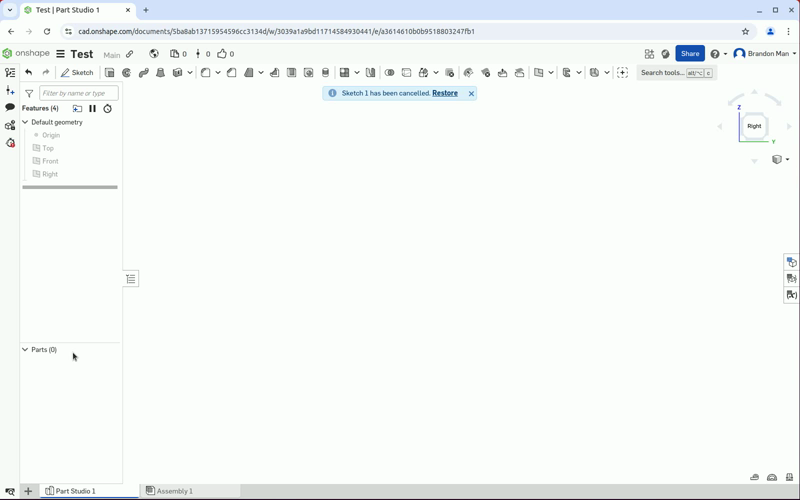
key(shift+s)
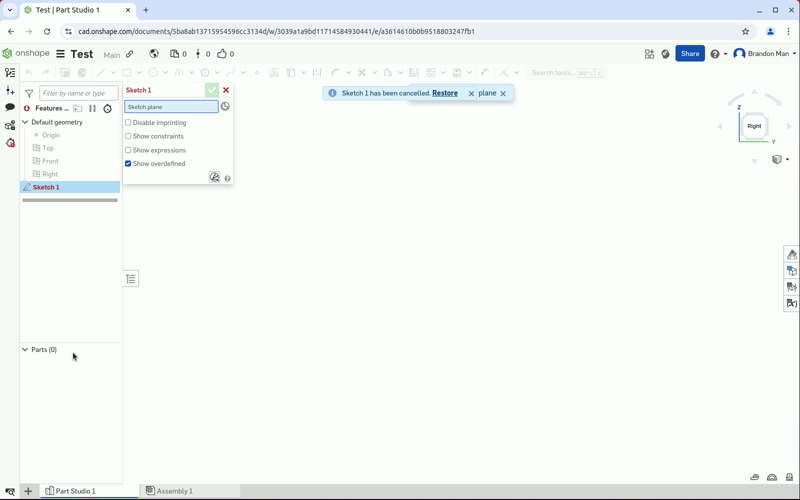
mouse_move(73, 176)
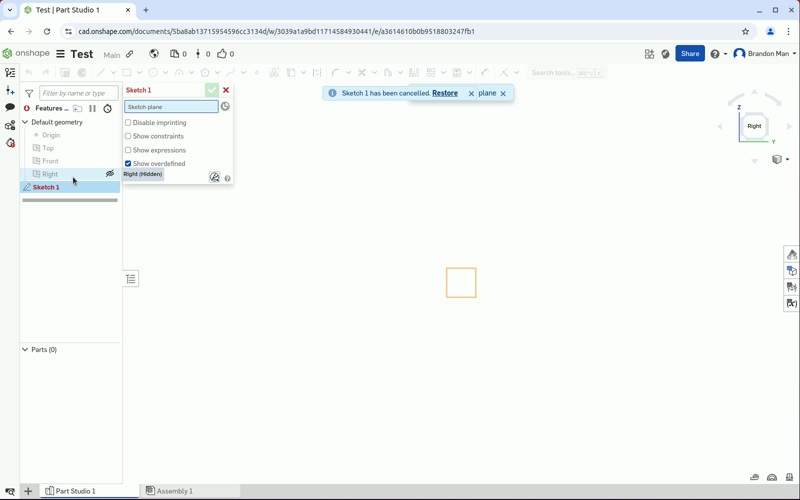
click(73, 176)
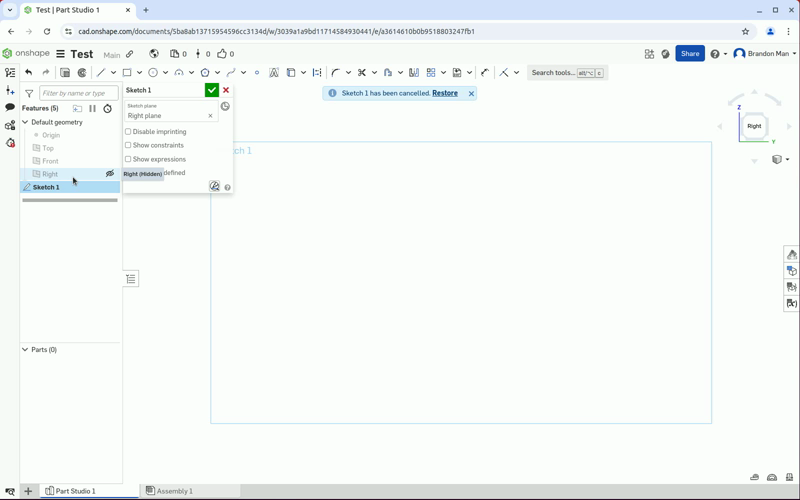
mouse_move(73, 352)
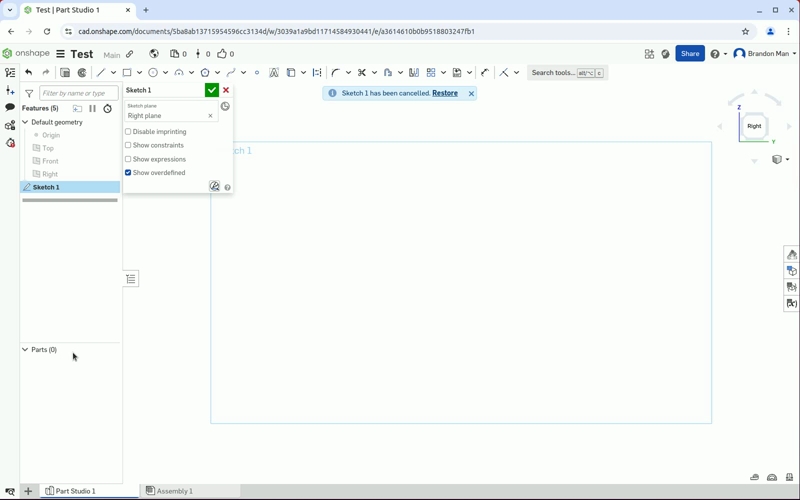
key(y)
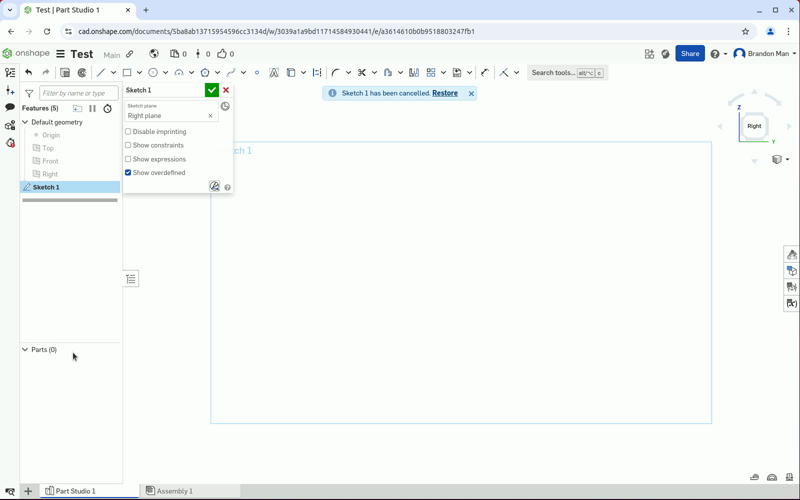
key(l)
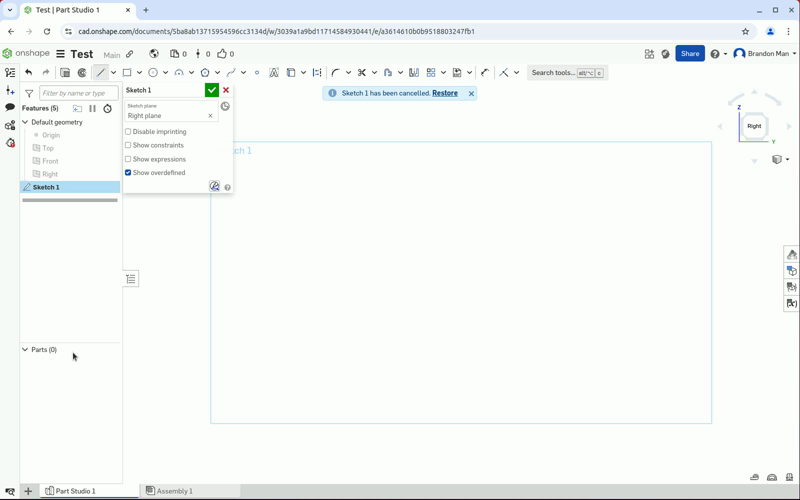
key_down(shift)
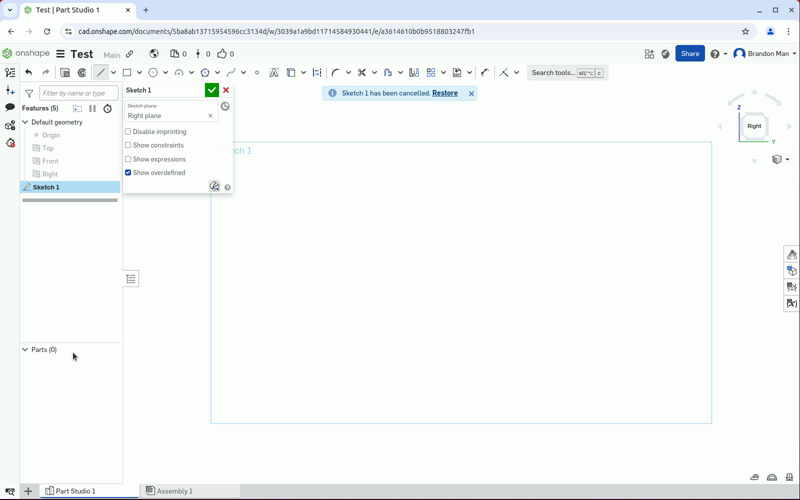
mouse_move(362, 182)
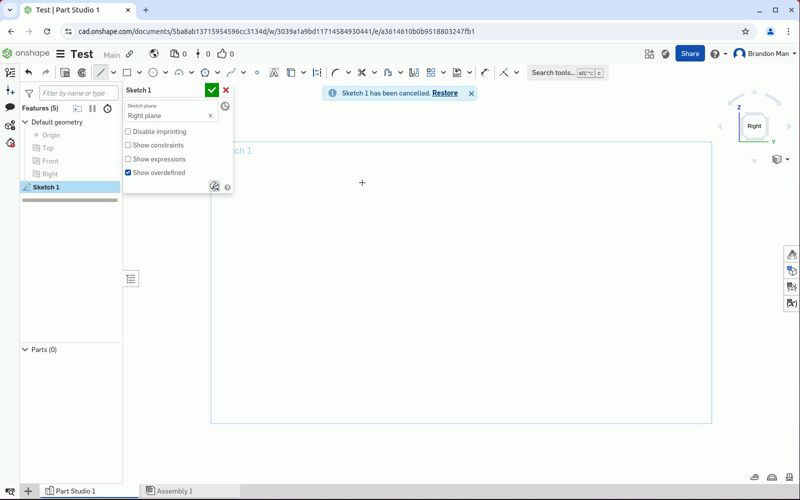
click(362, 182)
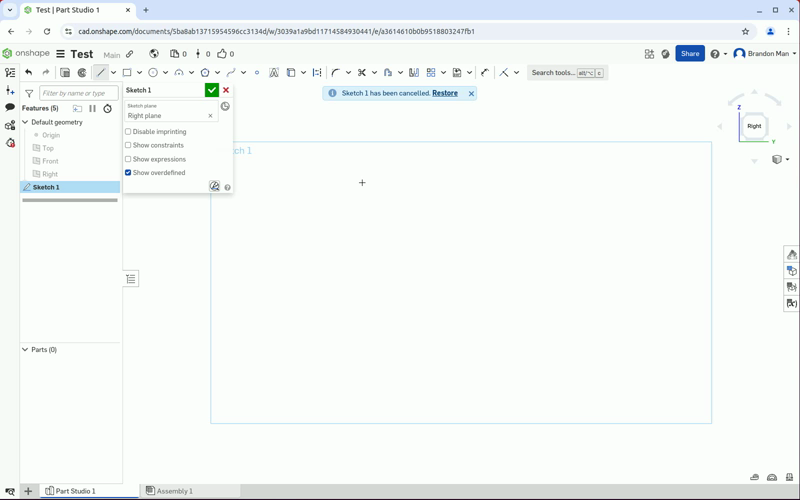
key_up(shift)
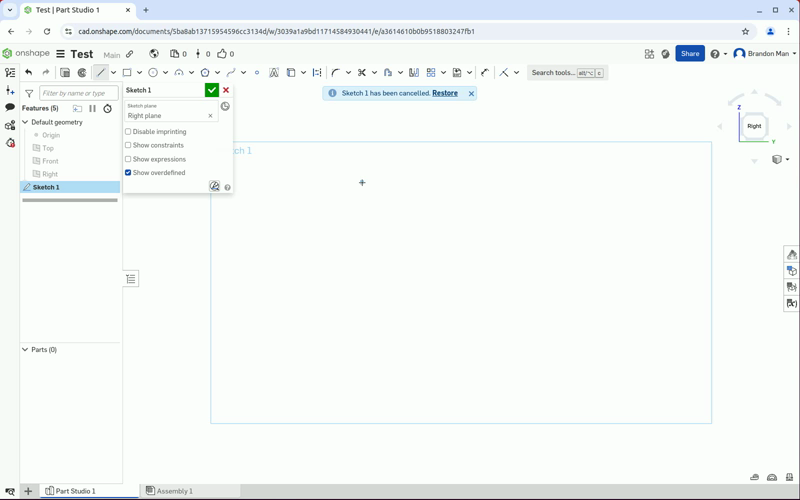
key_down(shift)
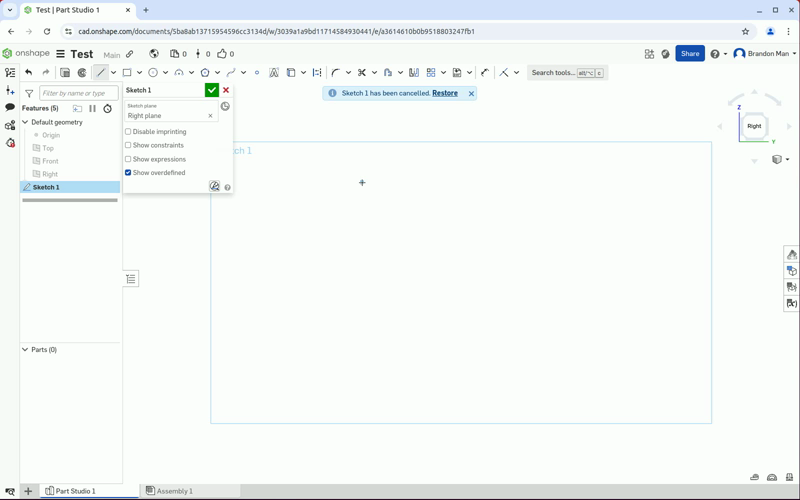
mouse_move(461, 182)
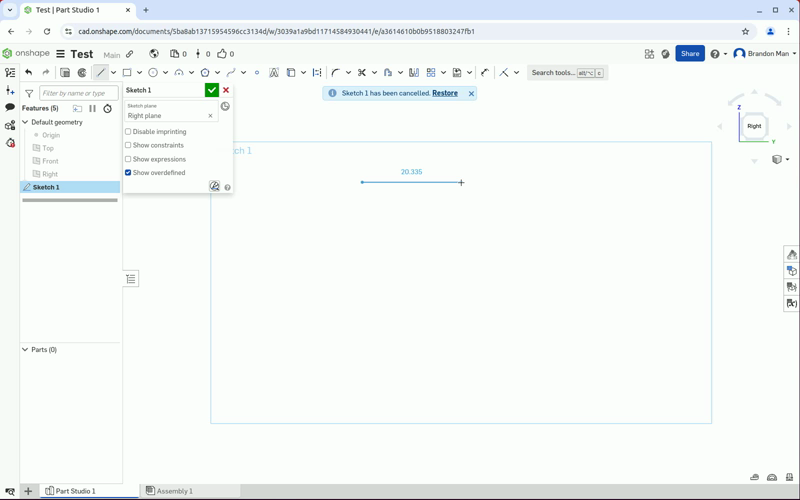
click(461, 182)
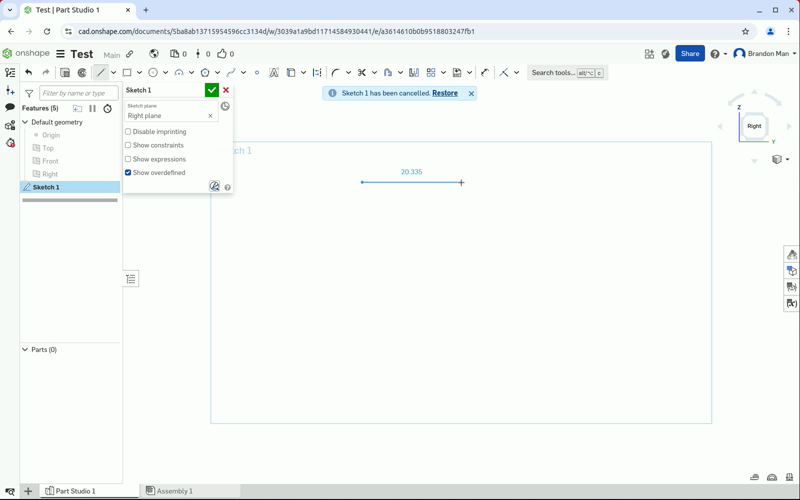
key_up(shift)
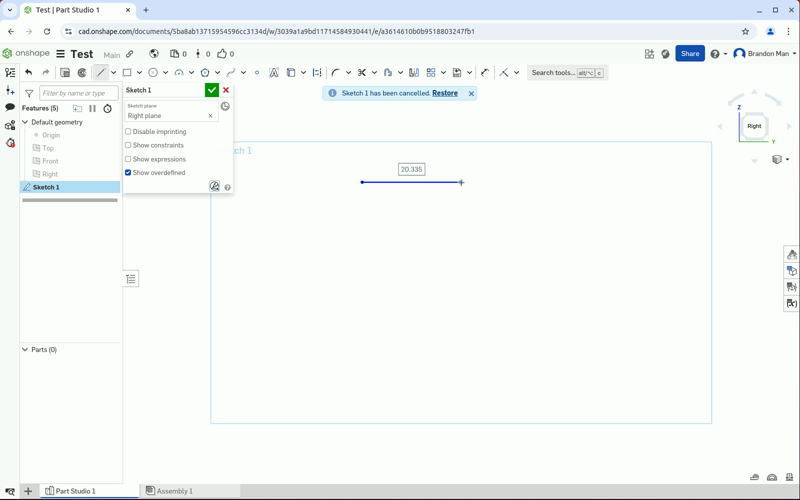
key(esc)
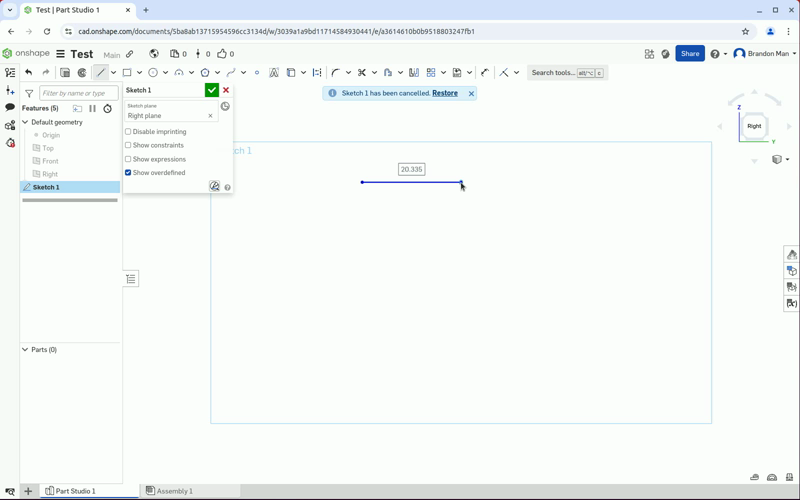
key(a)
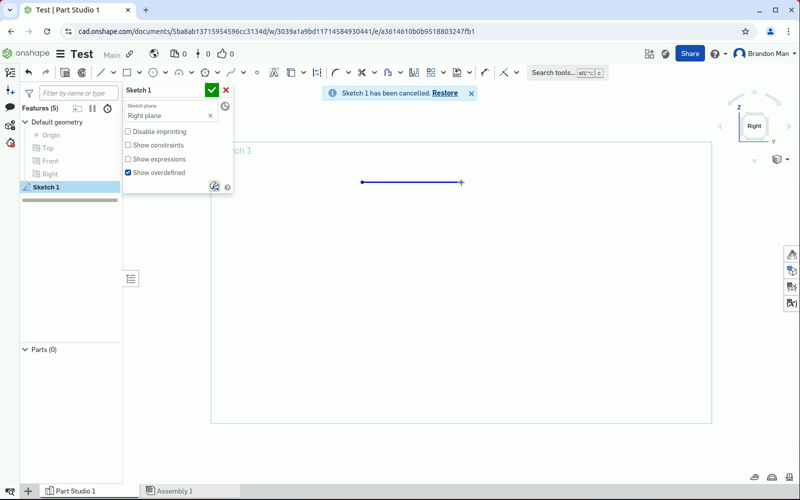
mouse_move(461, 182)
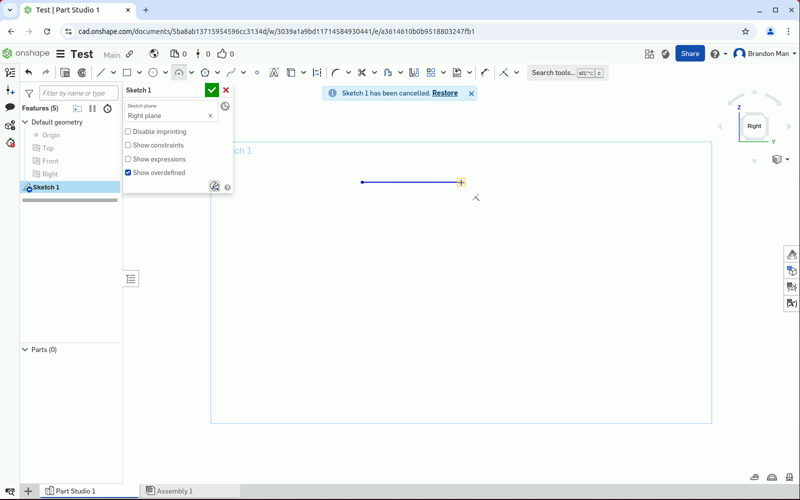
click(461, 182)
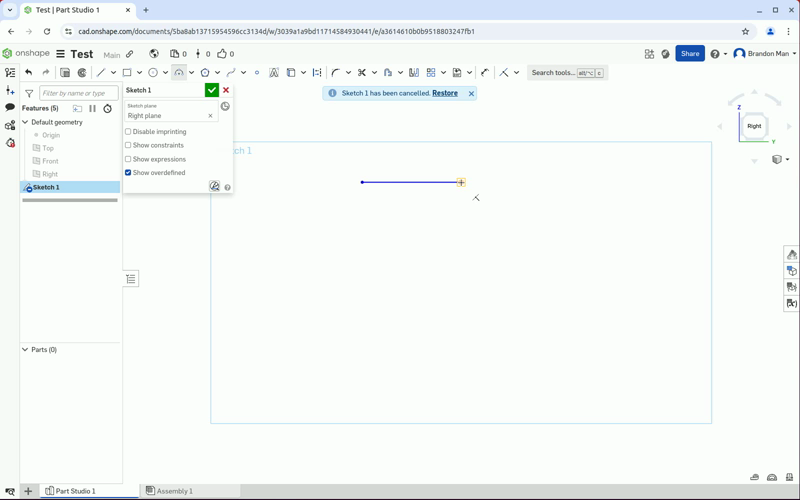
mouse_move(362, 182)
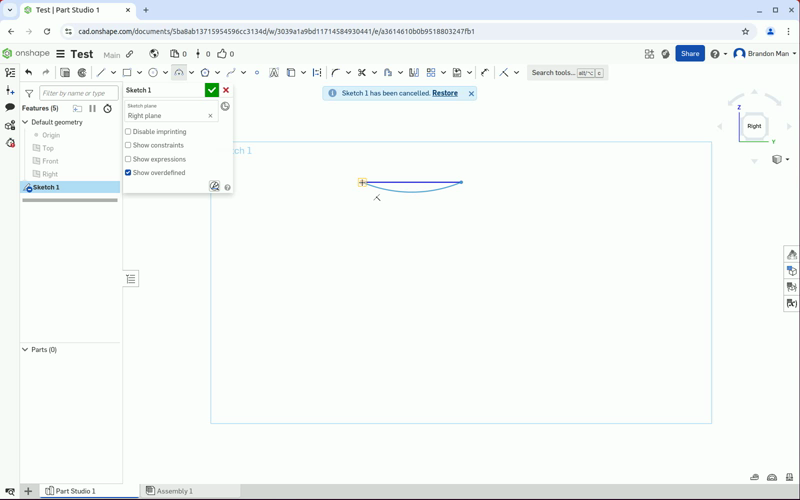
click(362, 182)
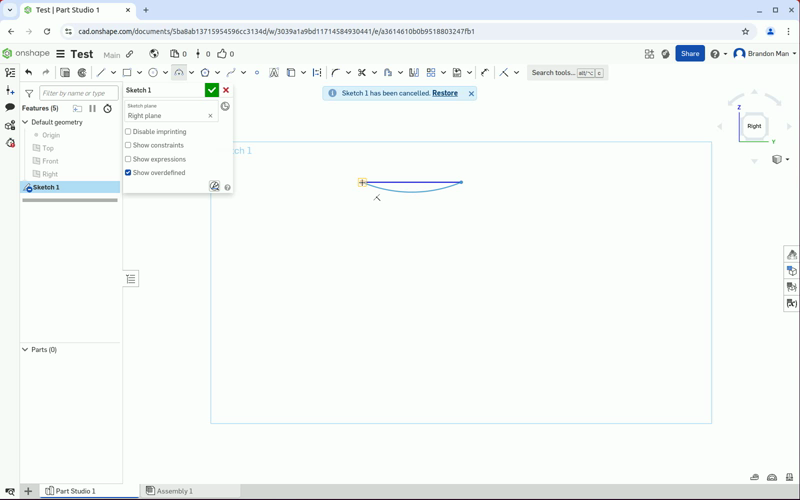
key_down(shift)
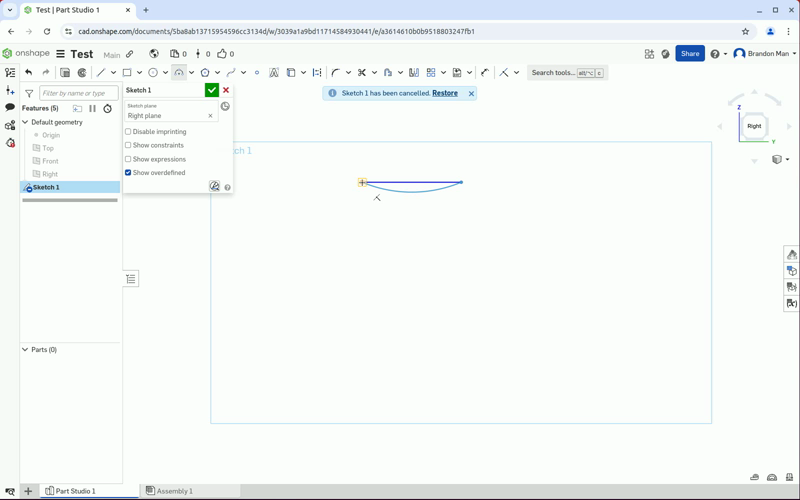
mouse_move(411, 170)
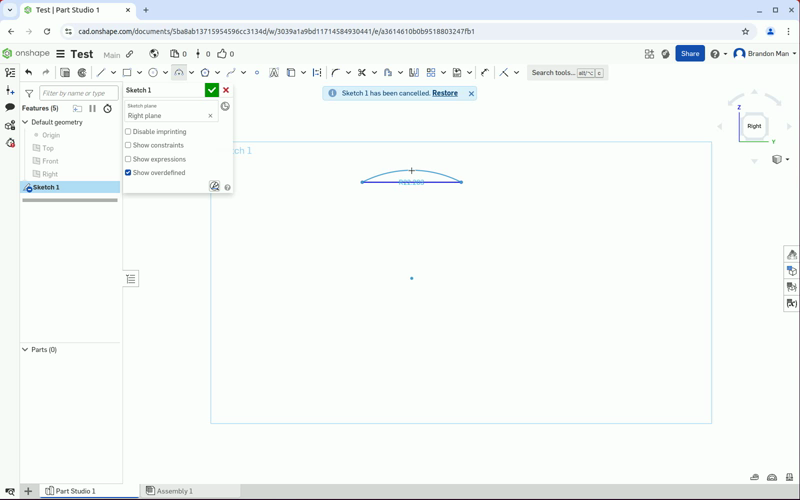
click(411, 170)
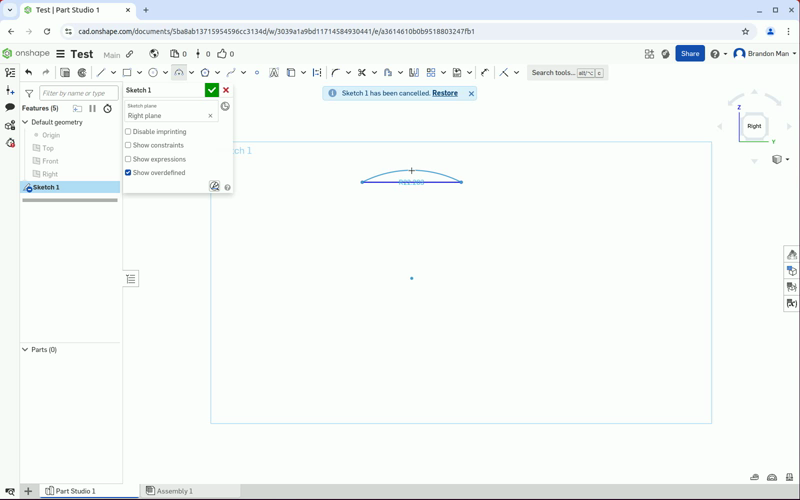
key_up(shift)
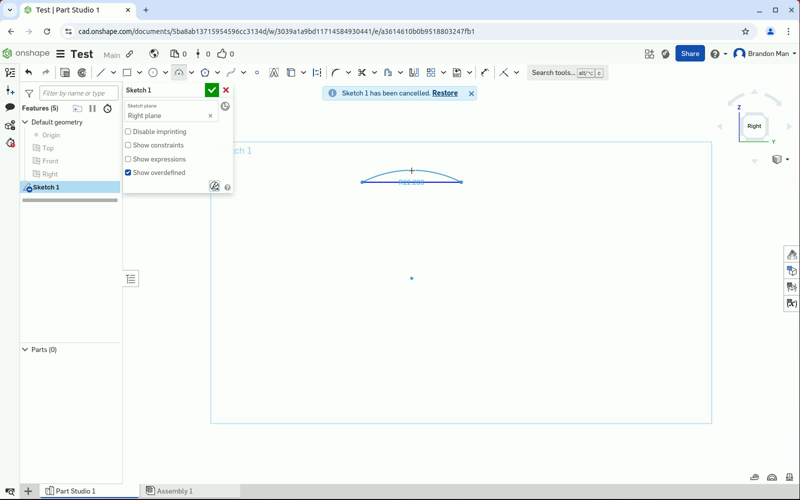
key(esc)
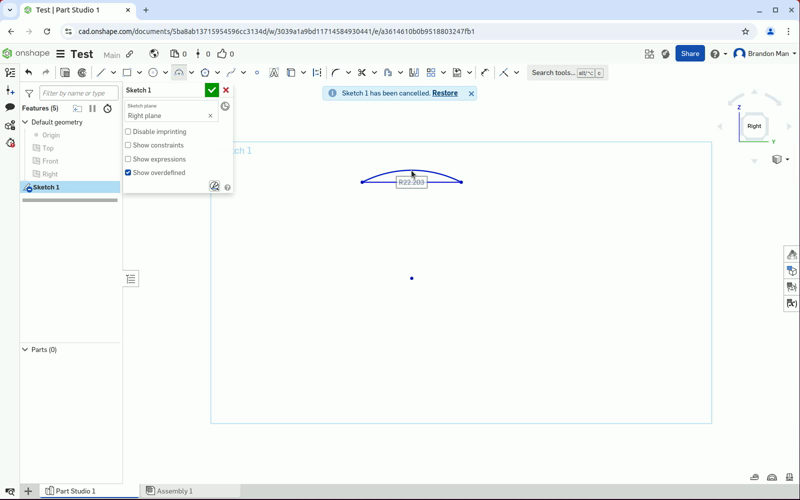
mouse_move(379, 179)
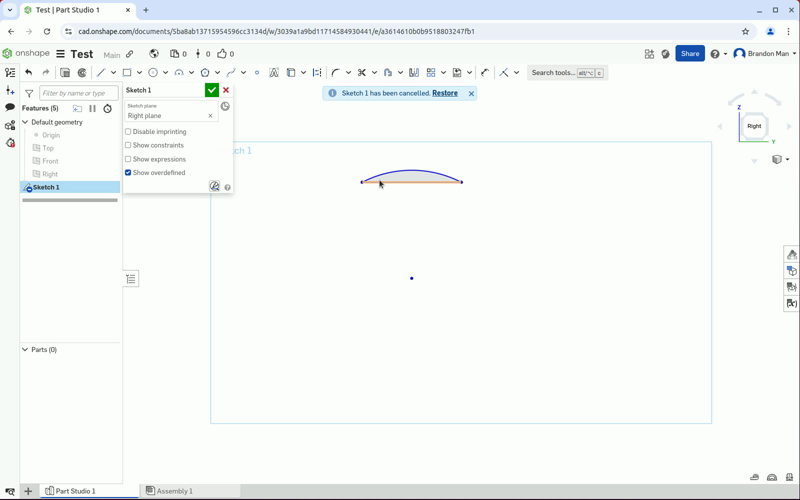
scroll(6)
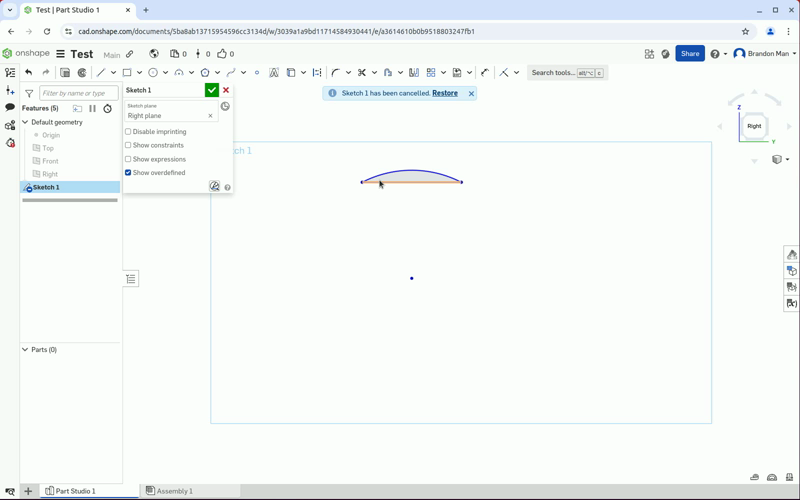
scroll(6)
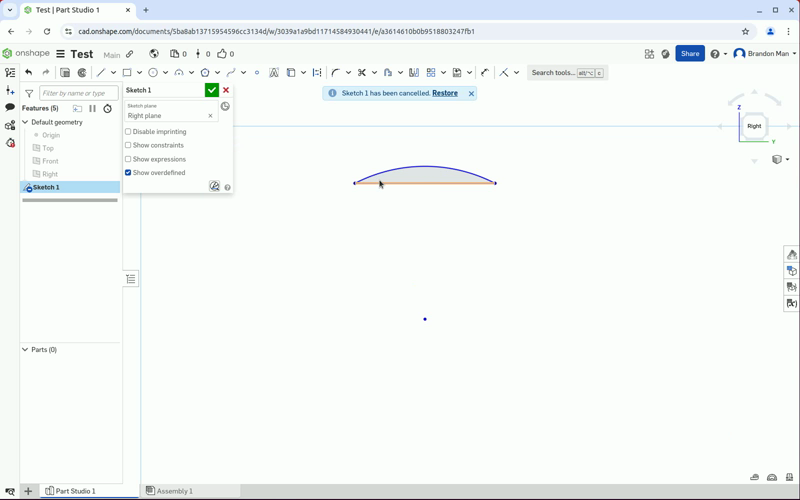
scroll(6)
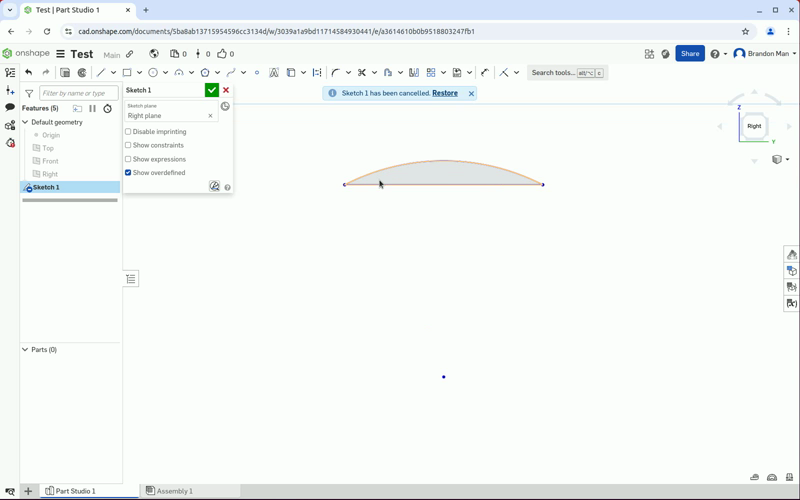
scroll(6)
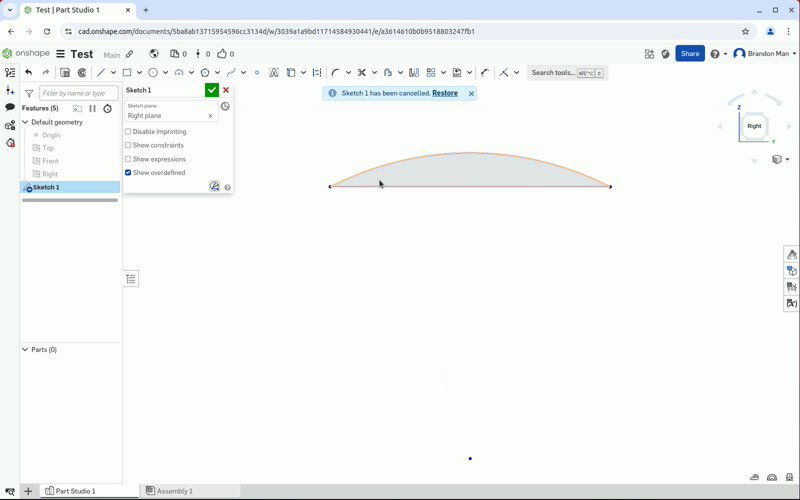
scroll(6)
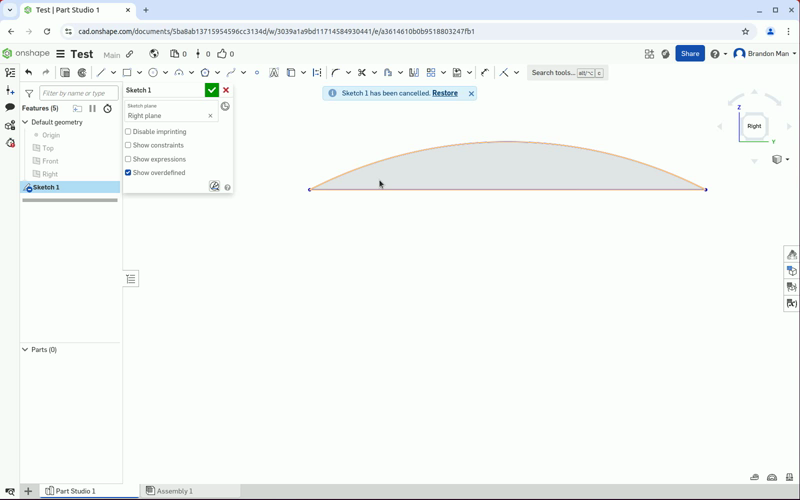
scroll(6)
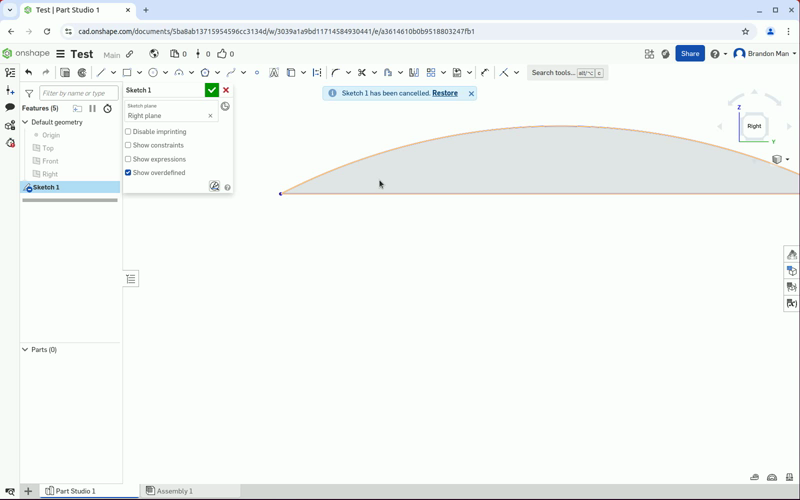
scroll(6)
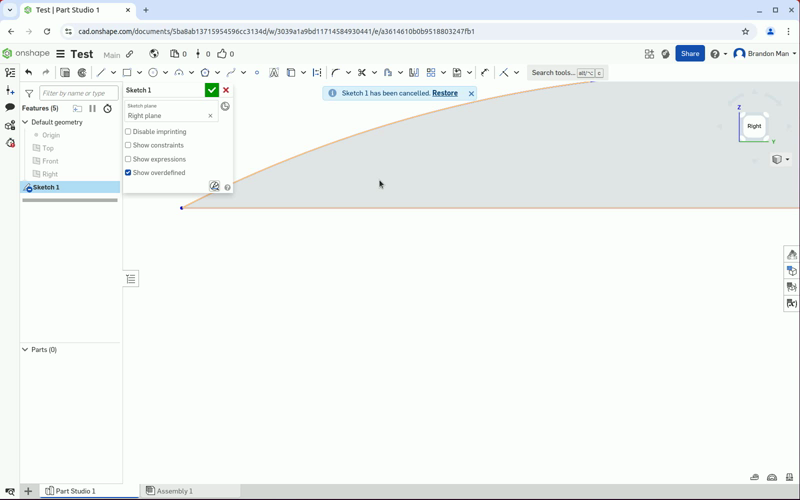
click(379, 179)
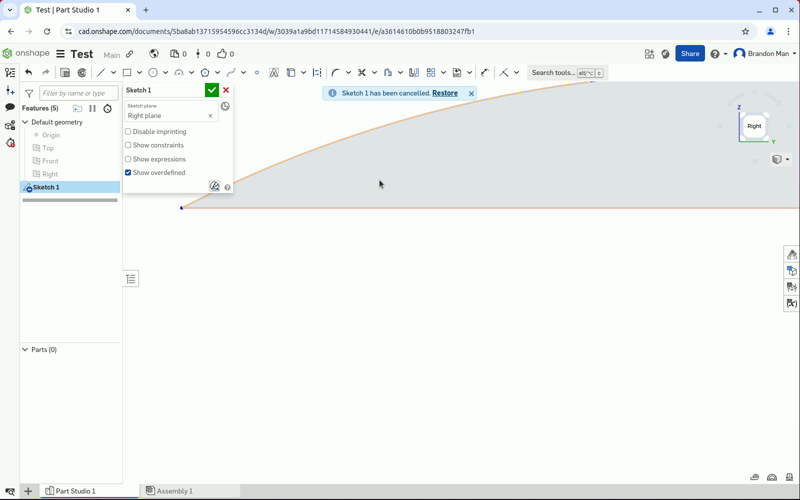
scroll(-6)
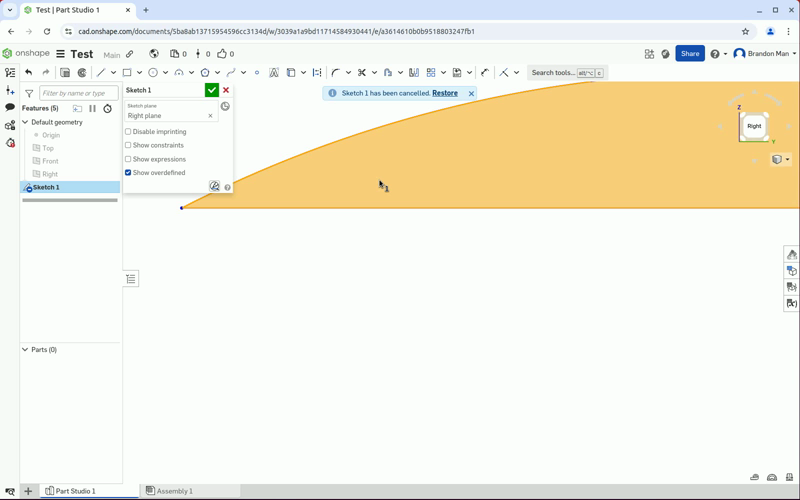
scroll(-6)
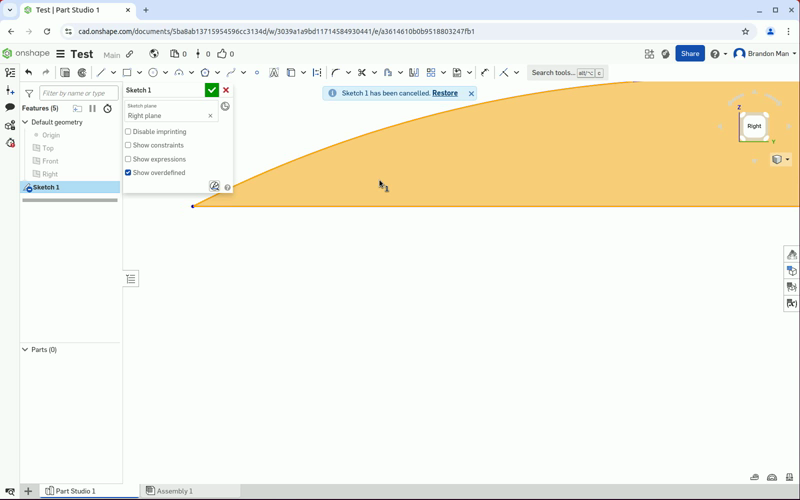
scroll(-6)
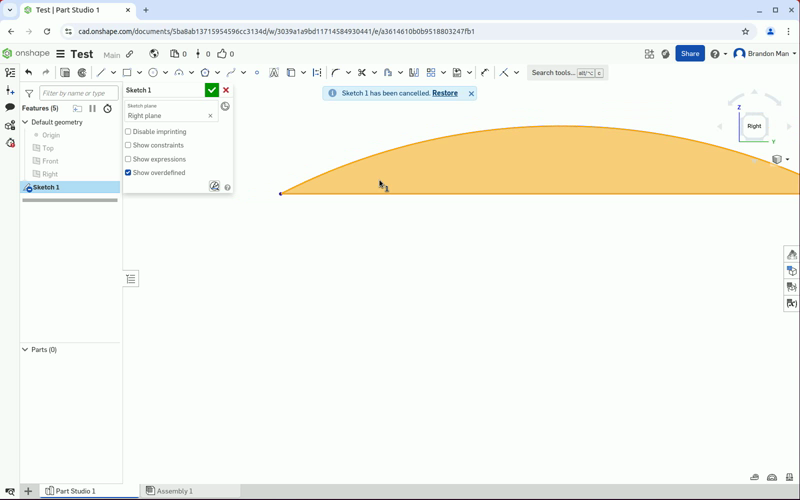
scroll(-6)
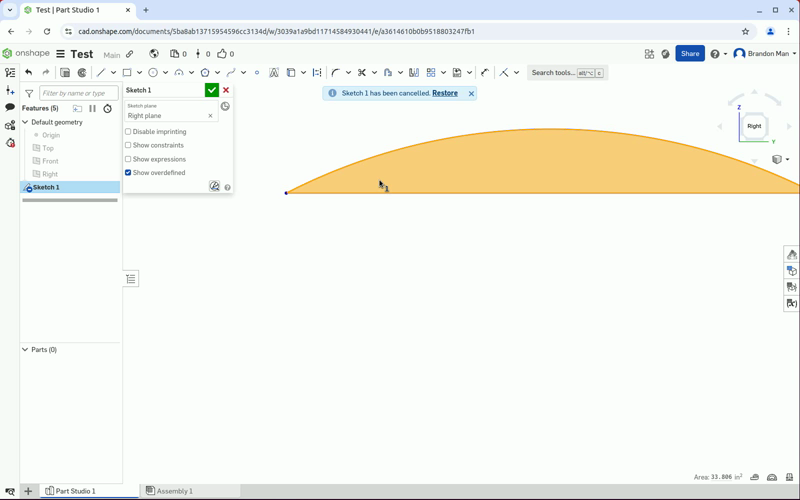
scroll(-6)
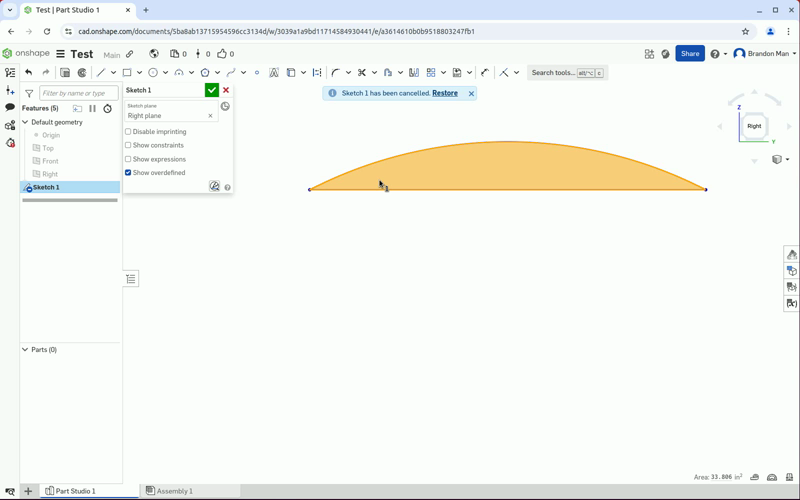
scroll(-6)
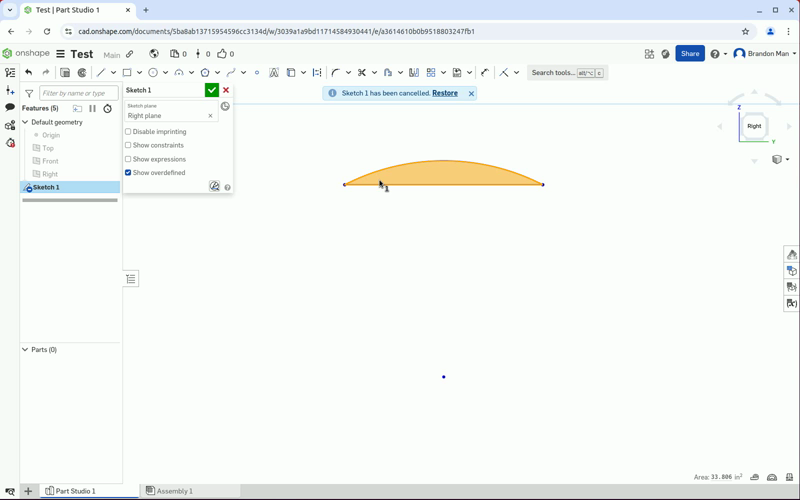
scroll(-6)
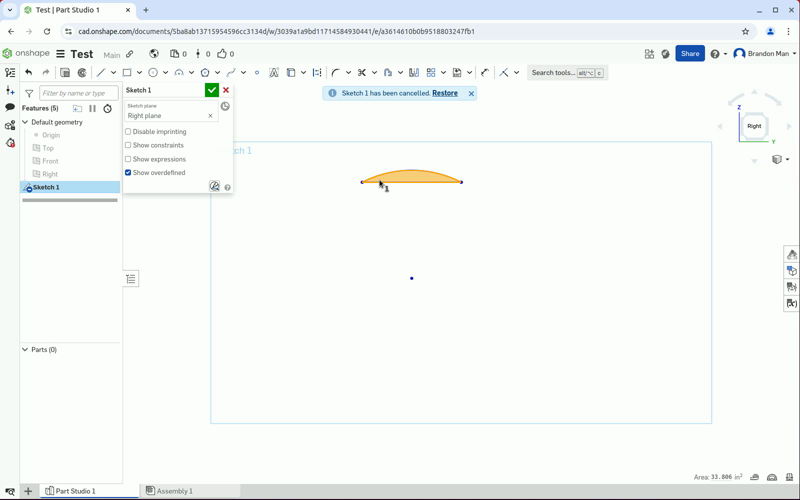
mouse_move(73, 352)
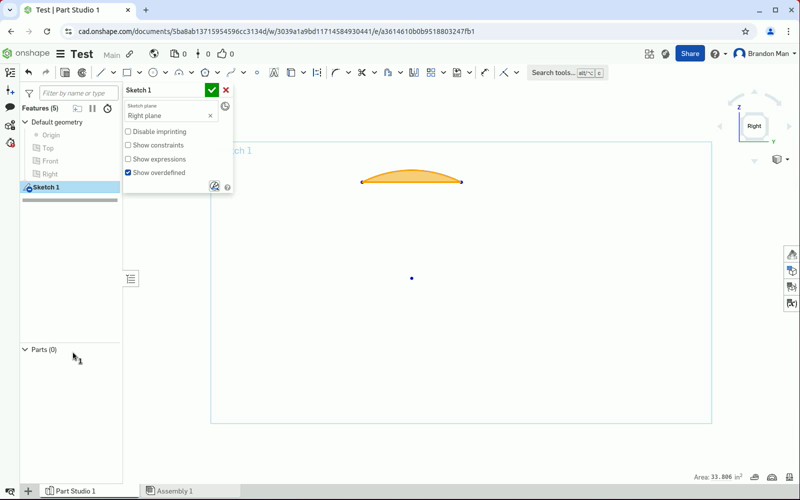
key(shift+y)
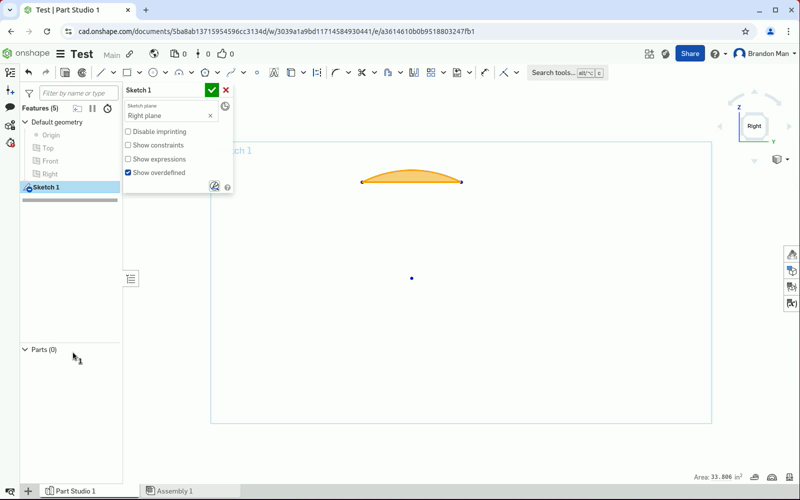
key(shift+e)
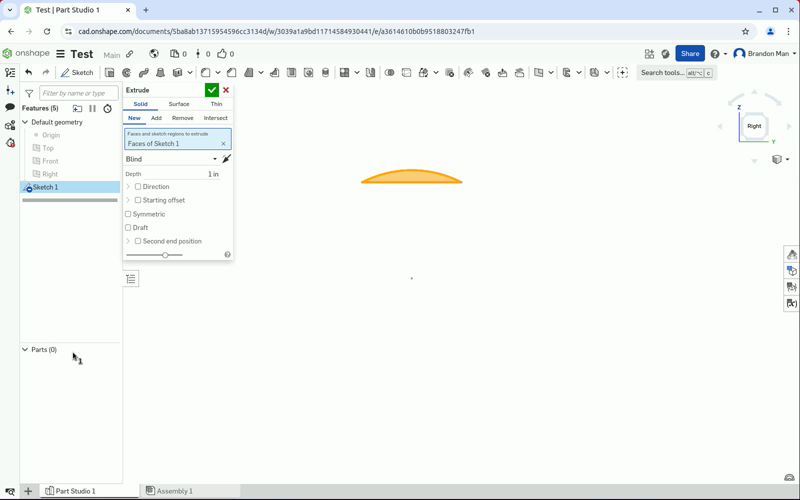
mouse_move(143, 106)
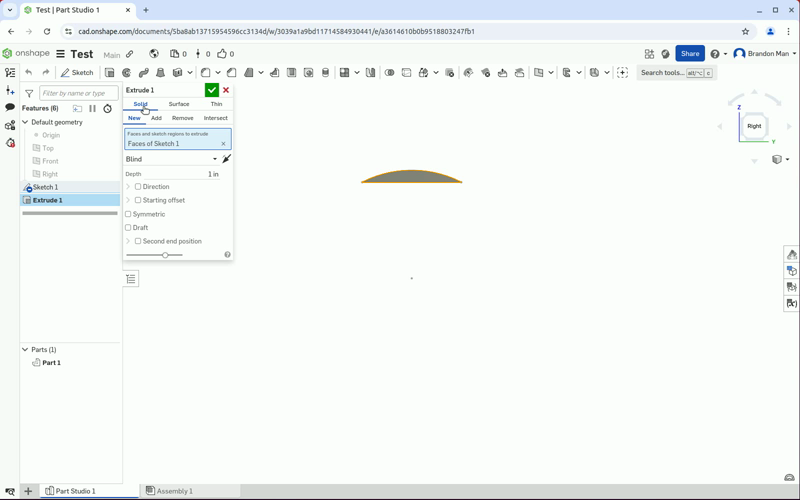
click(143, 106)
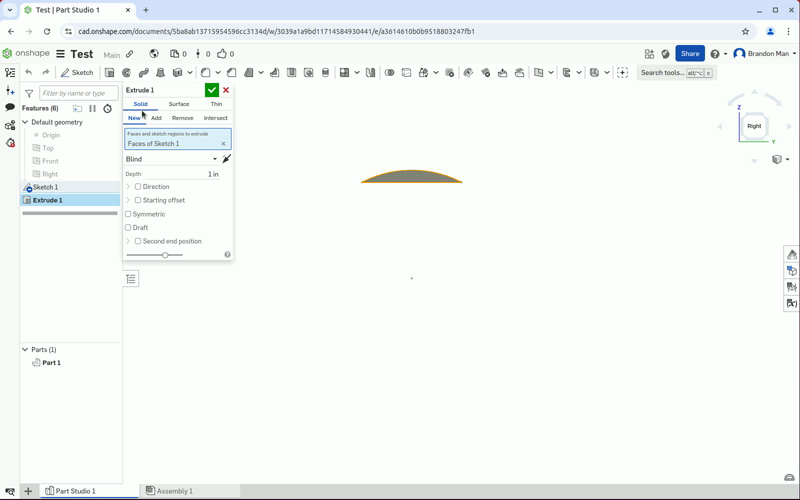
mouse_move(137, 120)
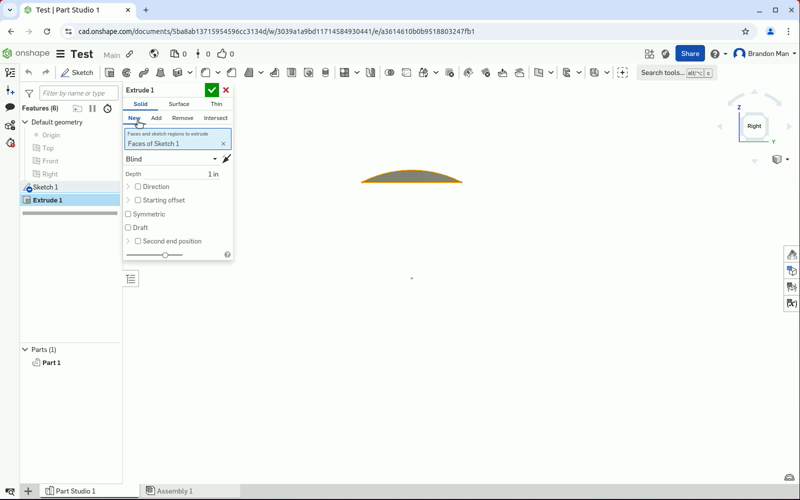
click(137, 120)
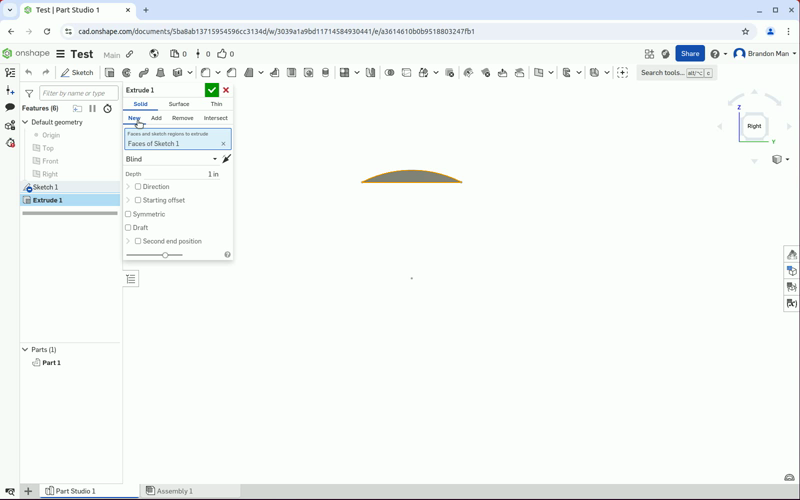
key(tab, 4)
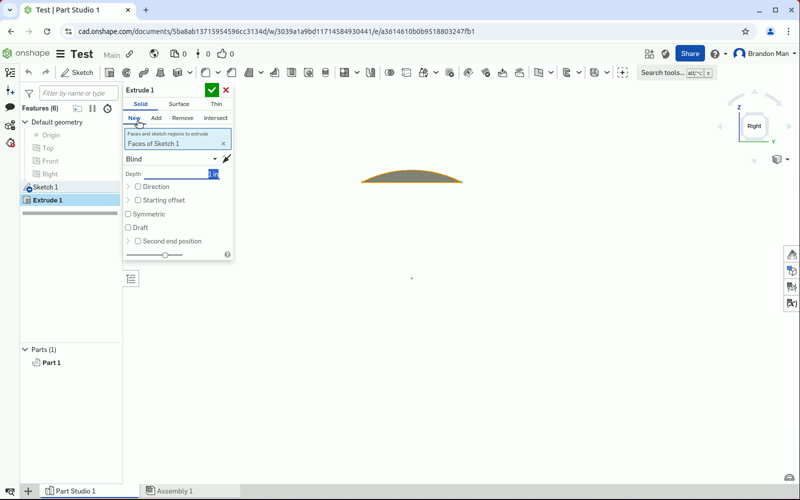
text(11.313)
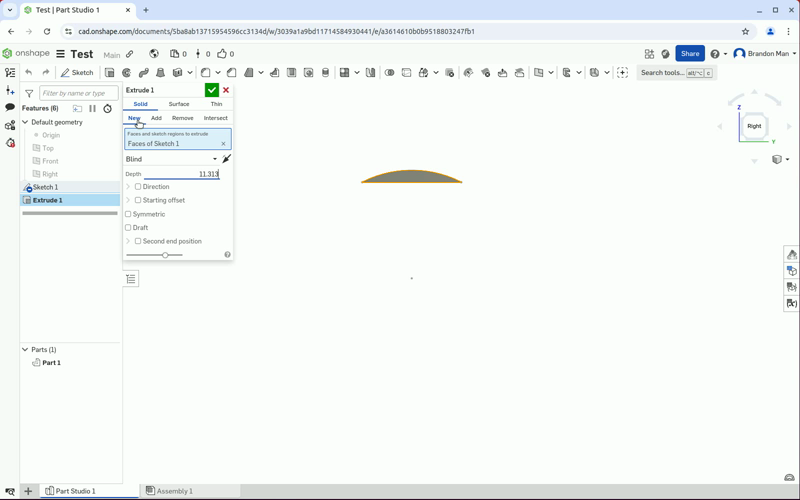
key(enter)
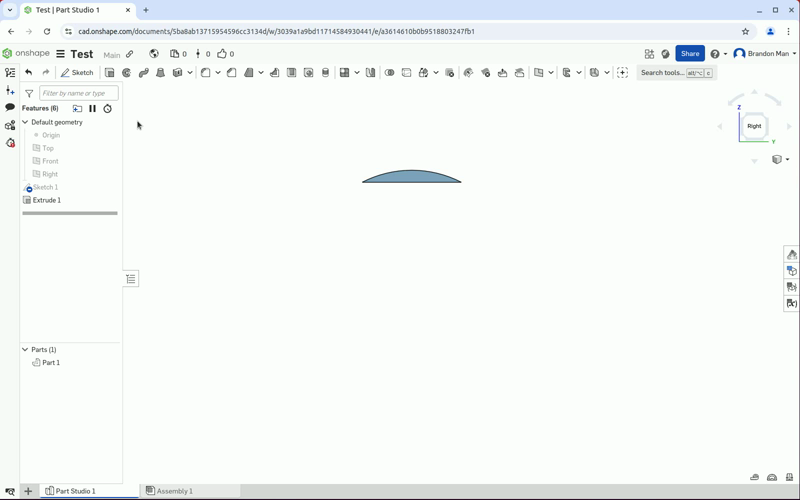
key(shift+h)
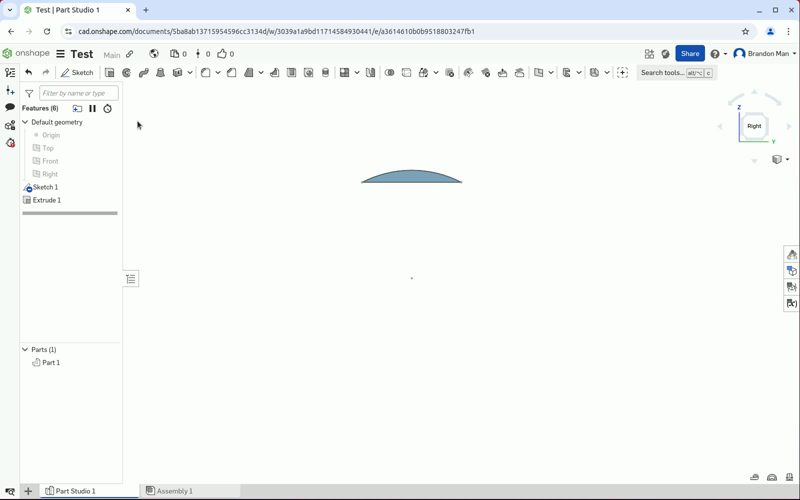
key(shift+h)
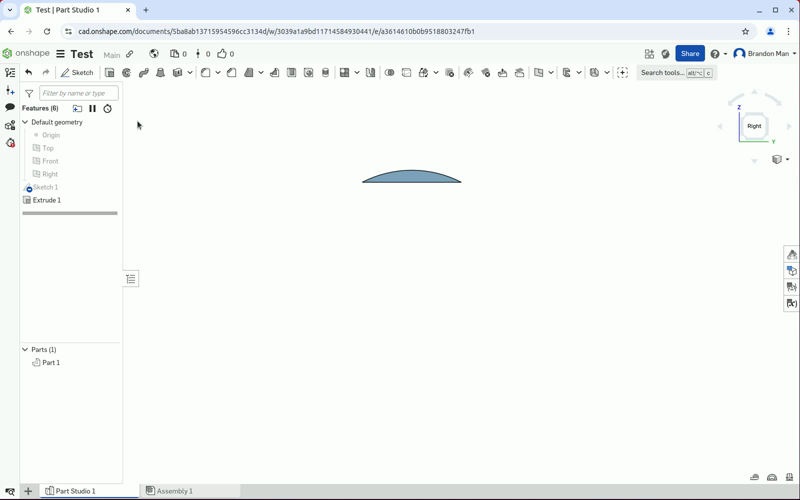
mouse_move(73, 189)
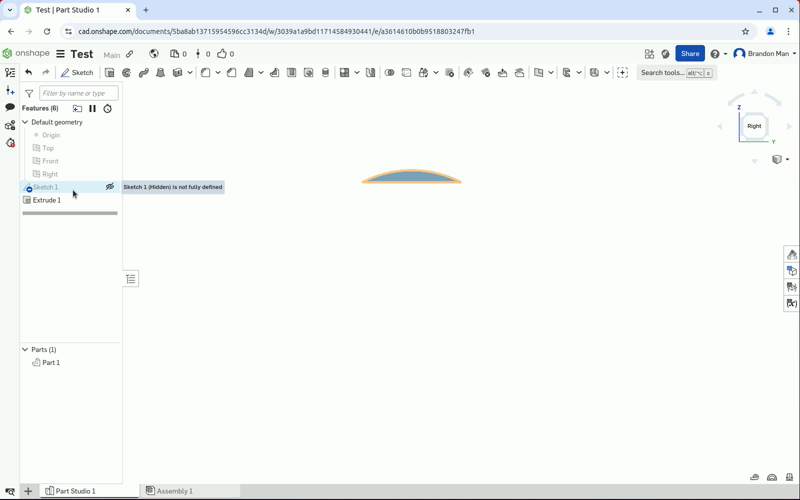
click(73, 189)
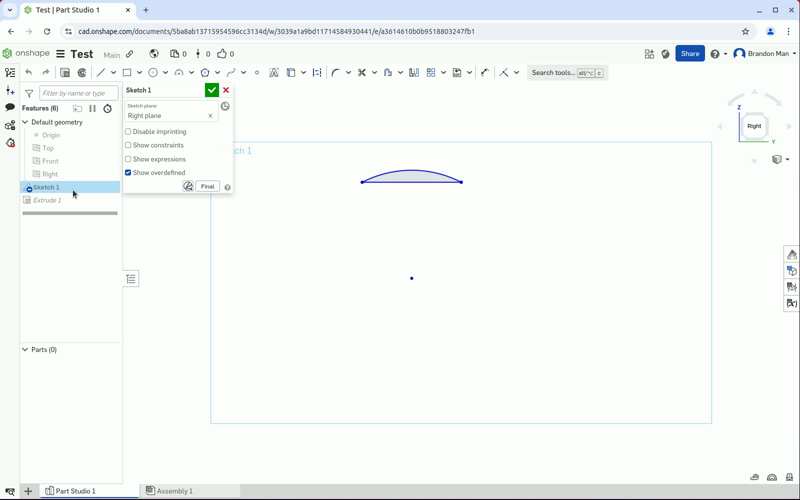
mouse_move(229, 92)
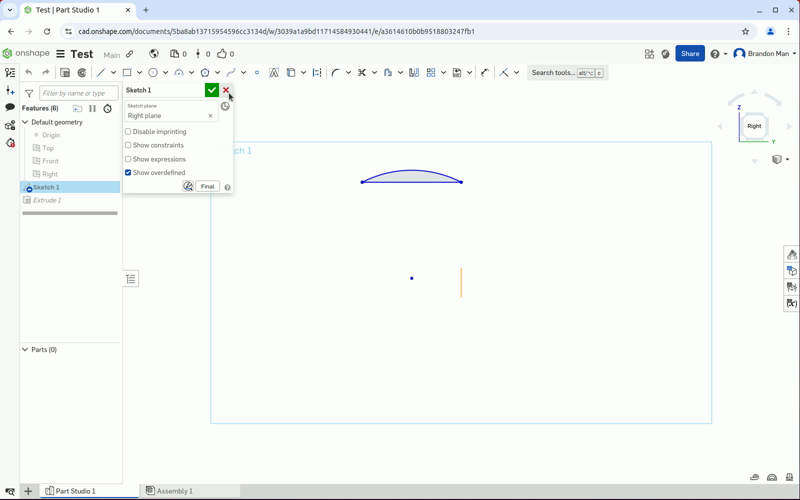
click(229, 92)
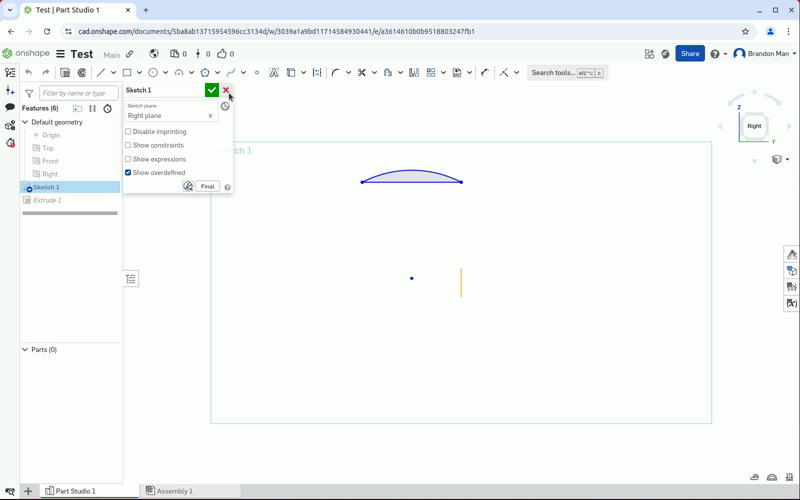
key(shift+s)
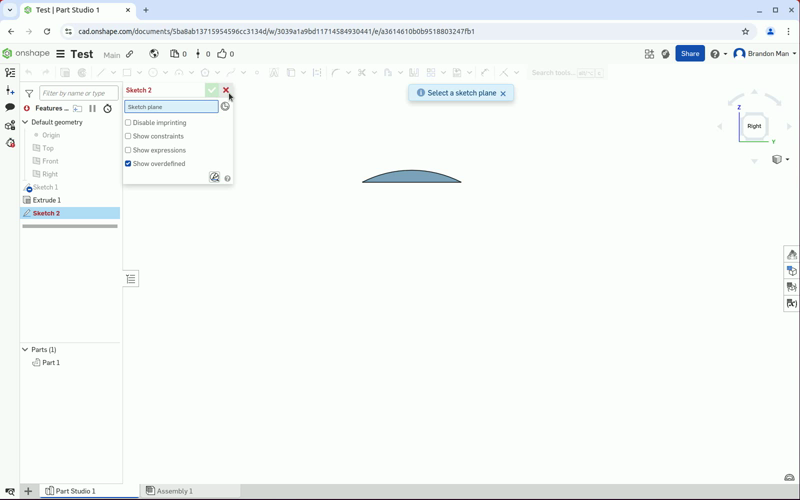
mouse_move(73, 176)
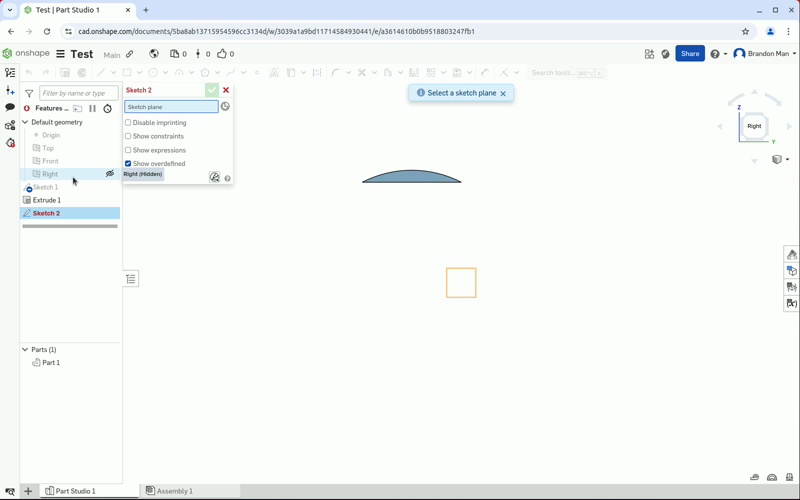
click(73, 176)
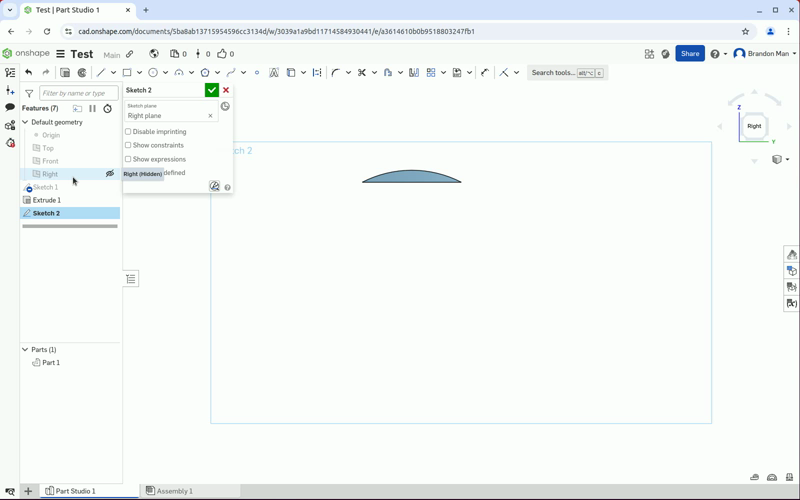
mouse_move(73, 352)
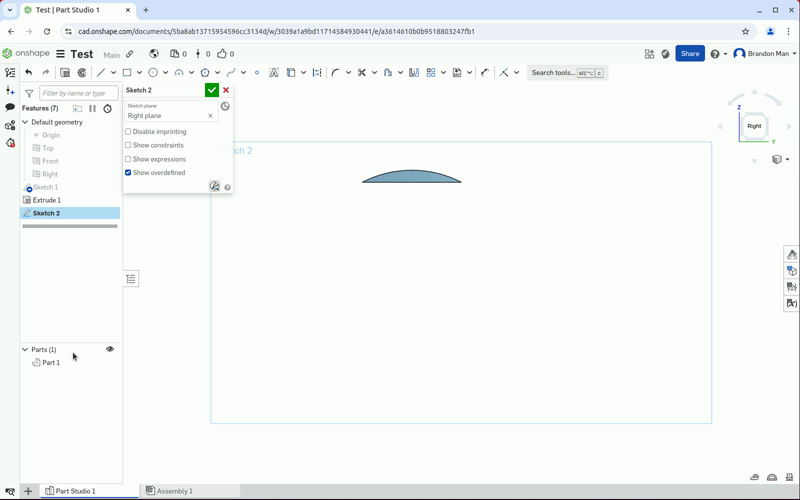
key(y)
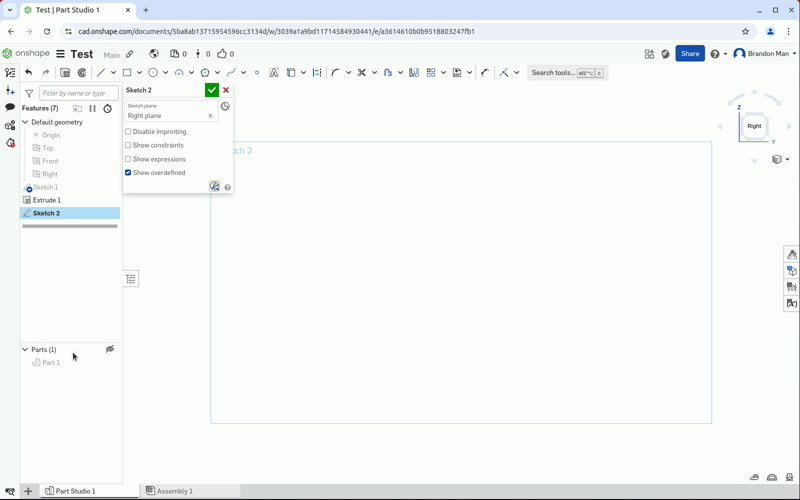
key(l)
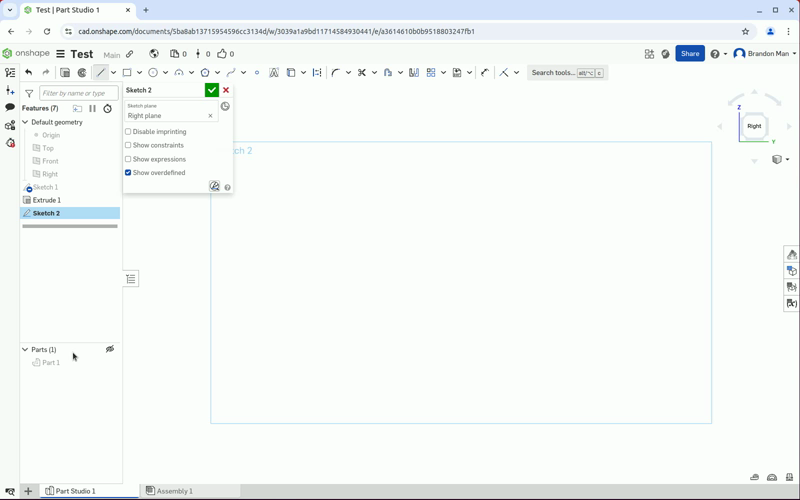
key_down(shift)
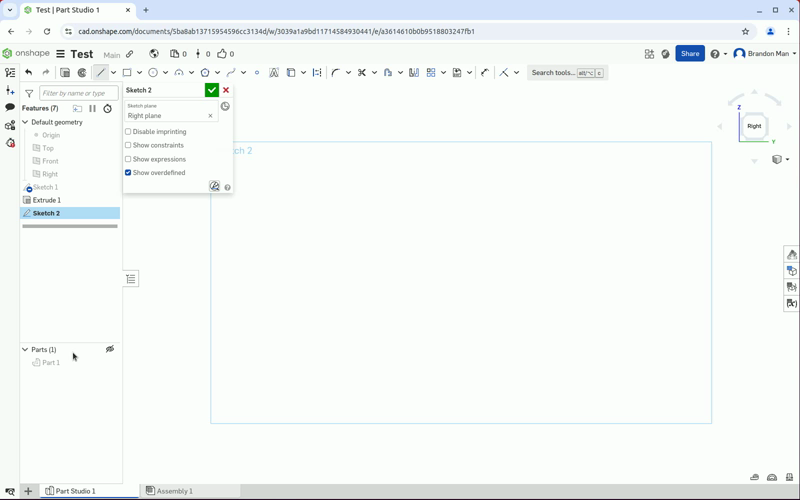
mouse_move(362, 309)
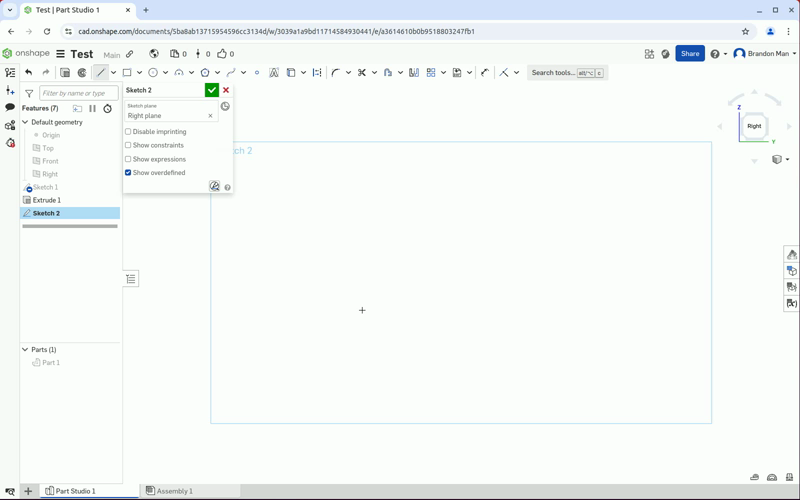
click(362, 309)
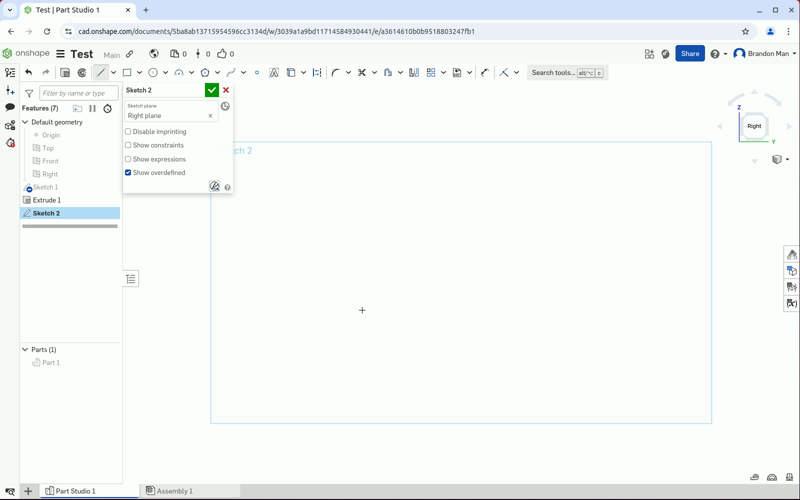
key_up(shift)
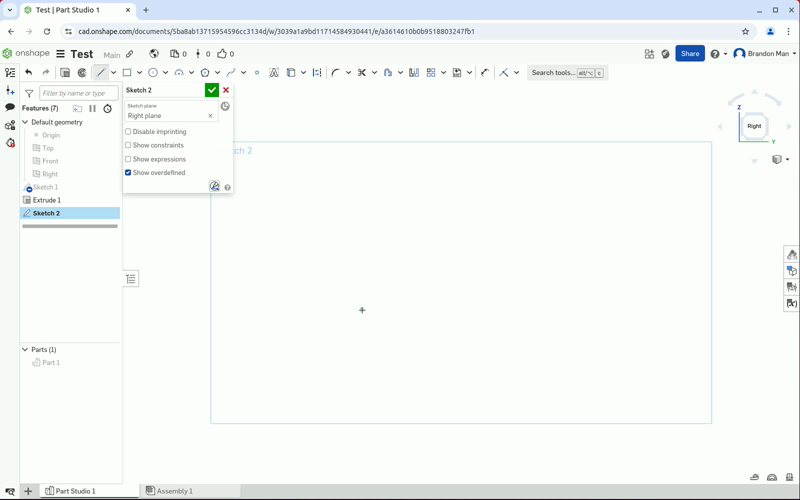
key_down(shift)
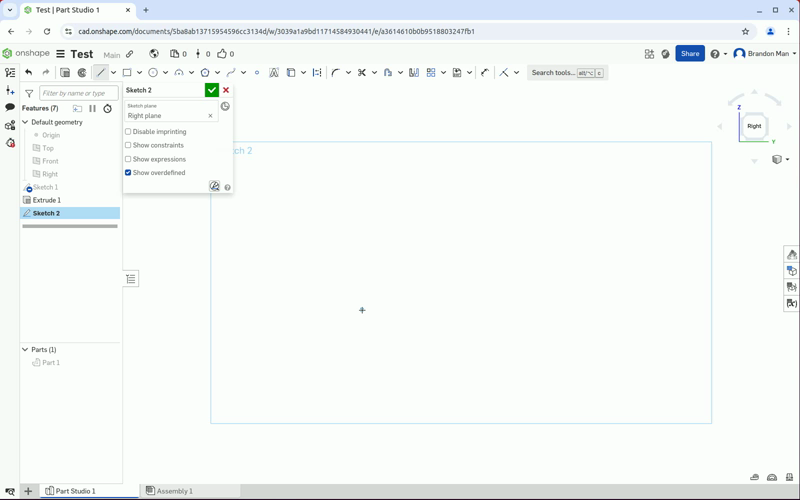
mouse_move(460, 309)
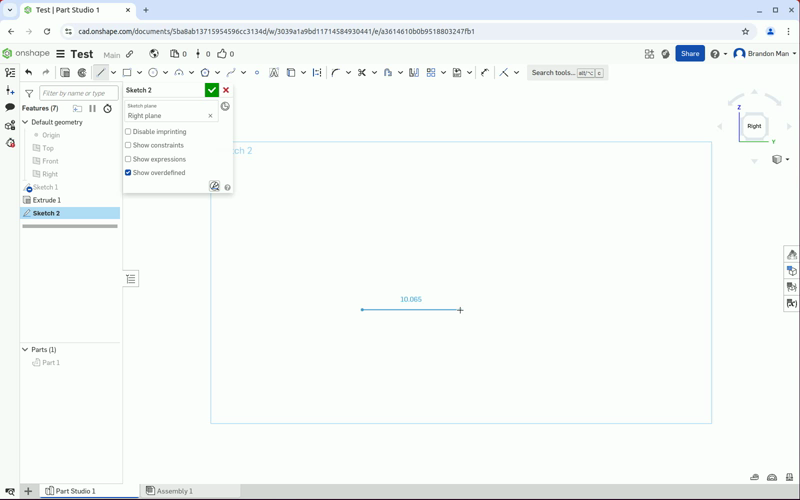
click(460, 309)
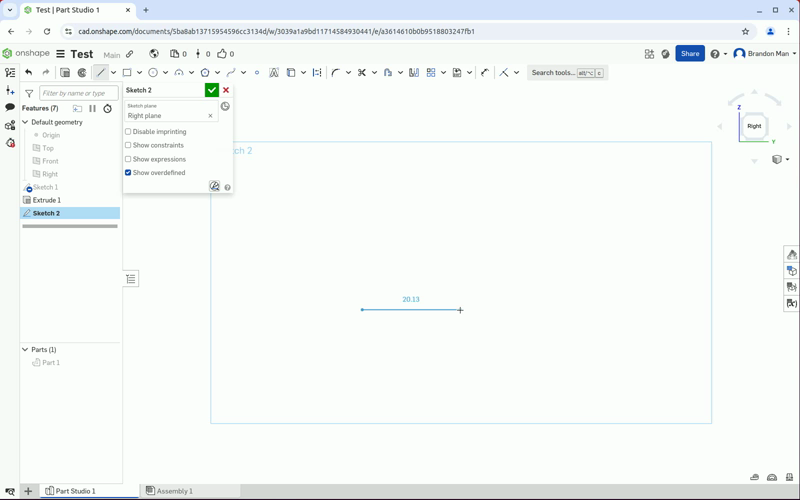
key_up(shift)
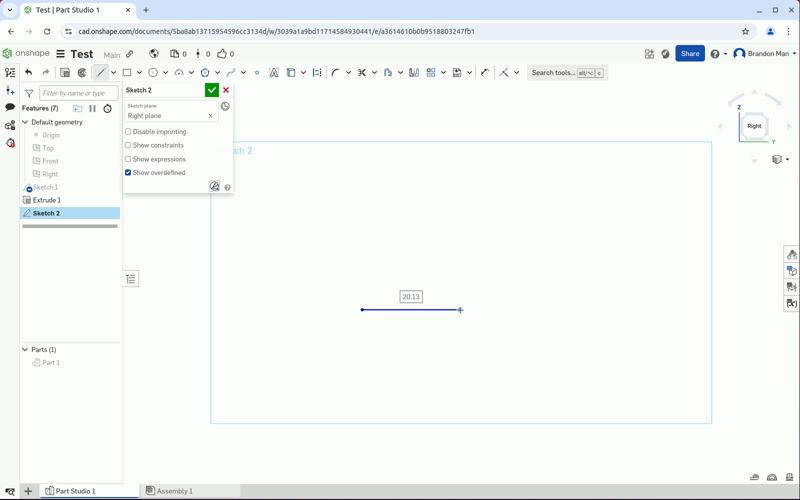
key_down(shift)
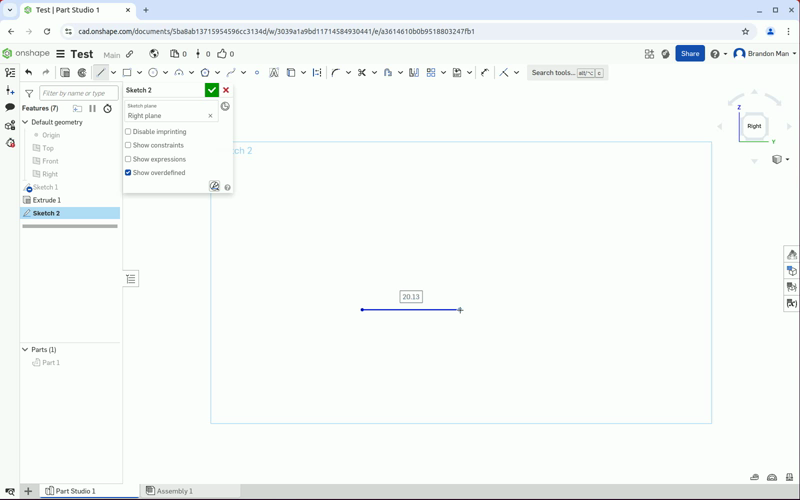
mouse_move(460, 182)
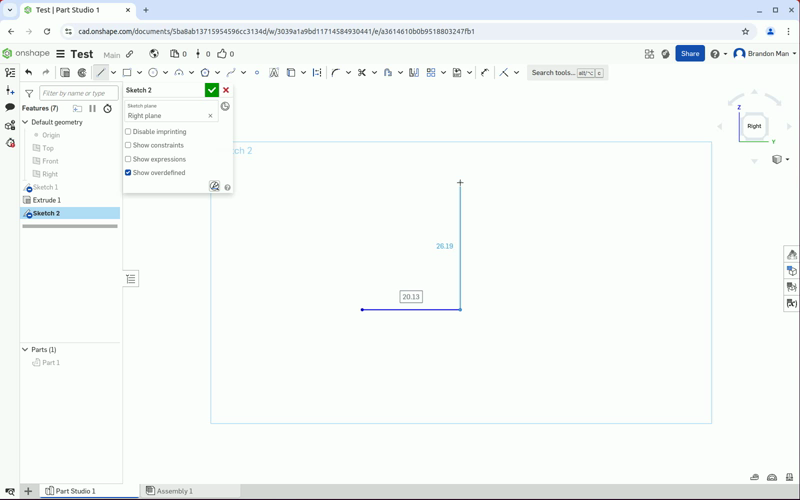
click(460, 182)
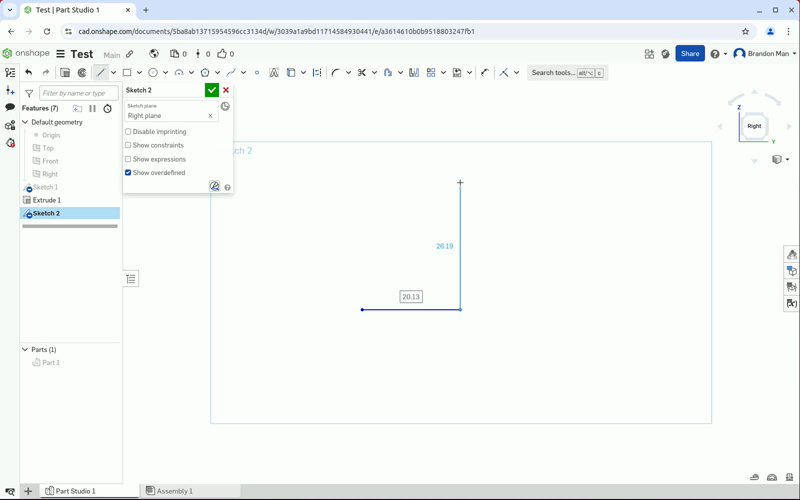
key_up(shift)
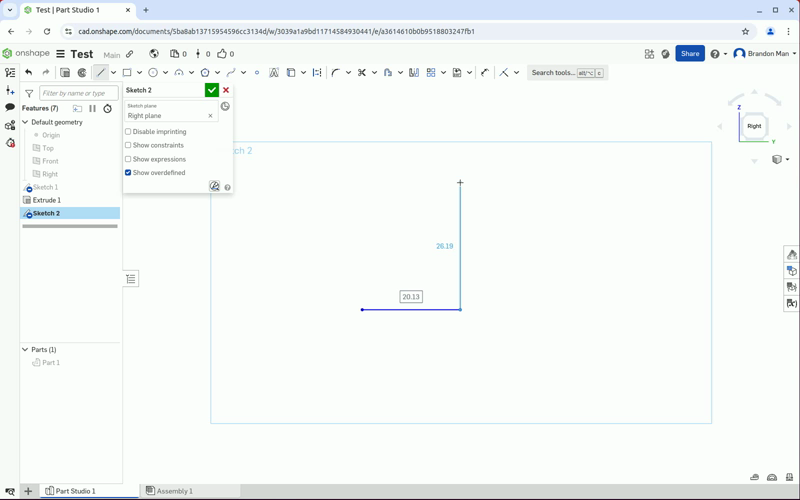
key_down(shift)
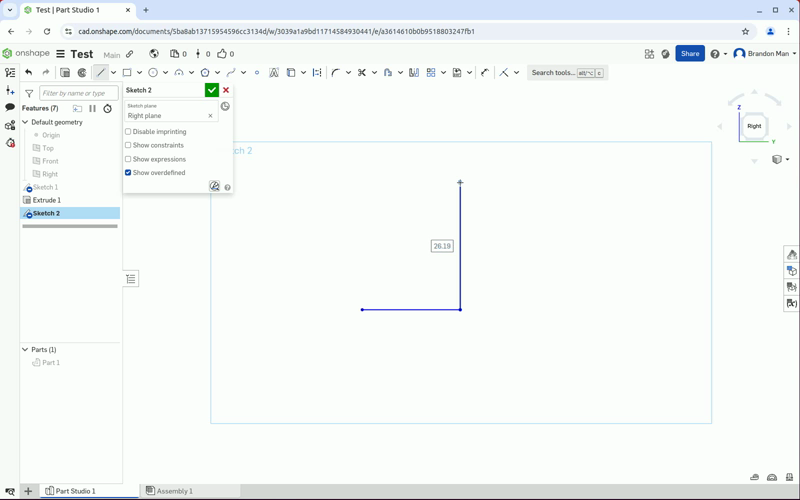
mouse_move(362, 182)
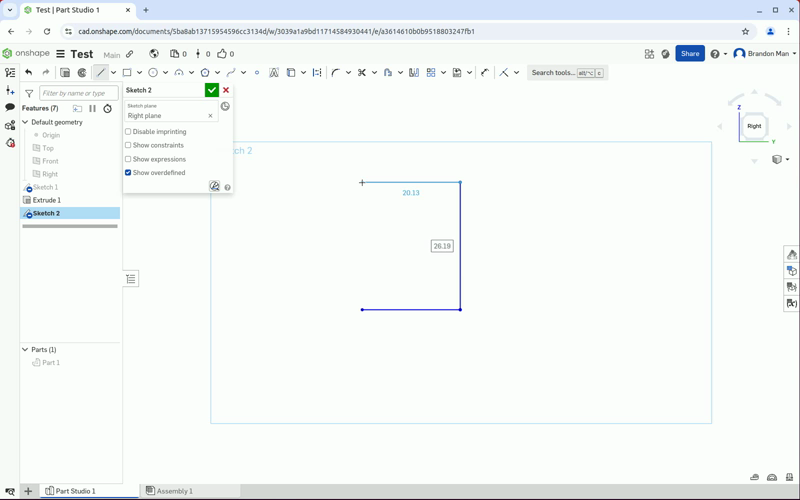
click(362, 182)
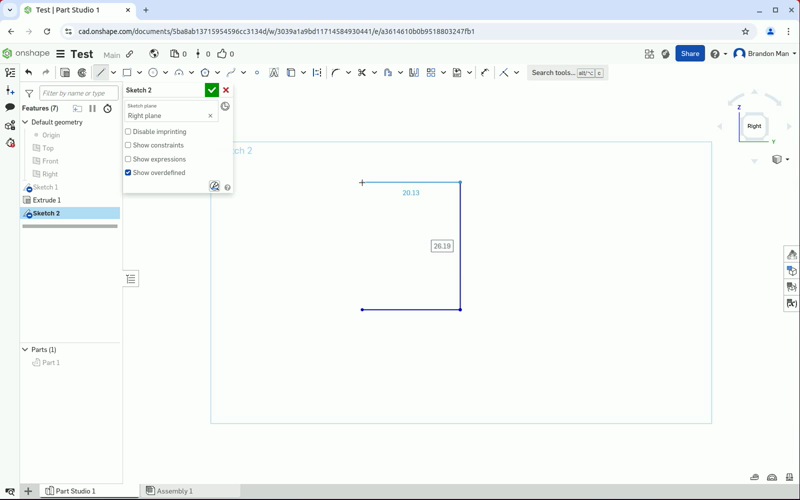
key_up(shift)
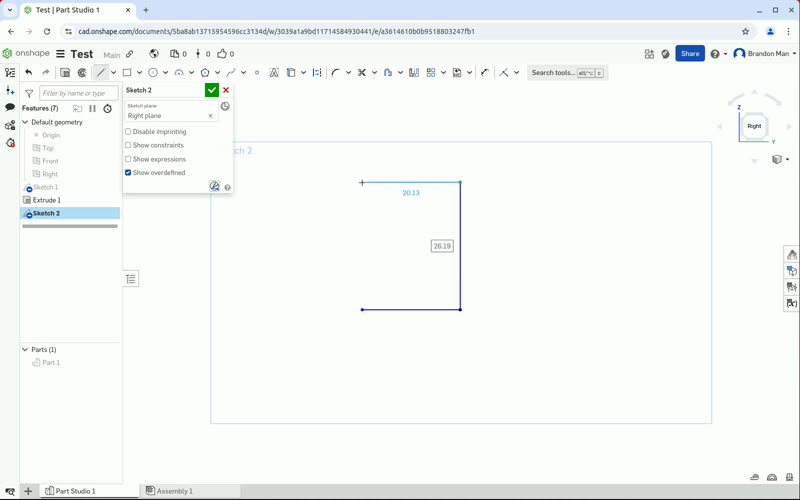
key_down(shift)
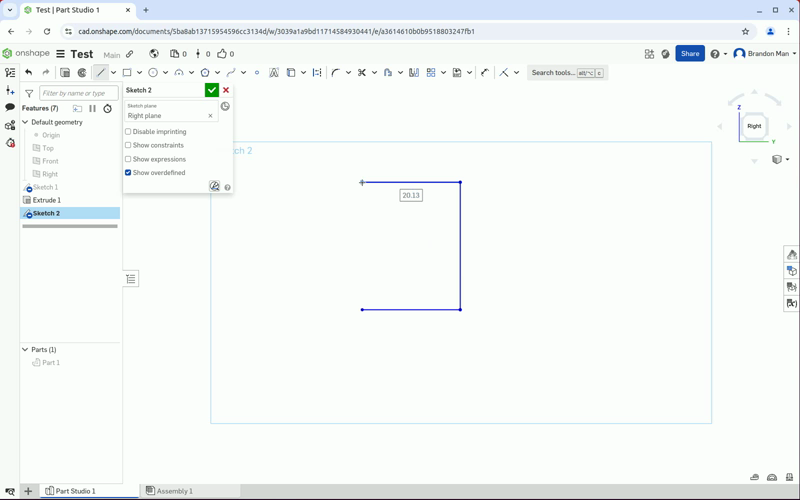
mouse_move(362, 309)
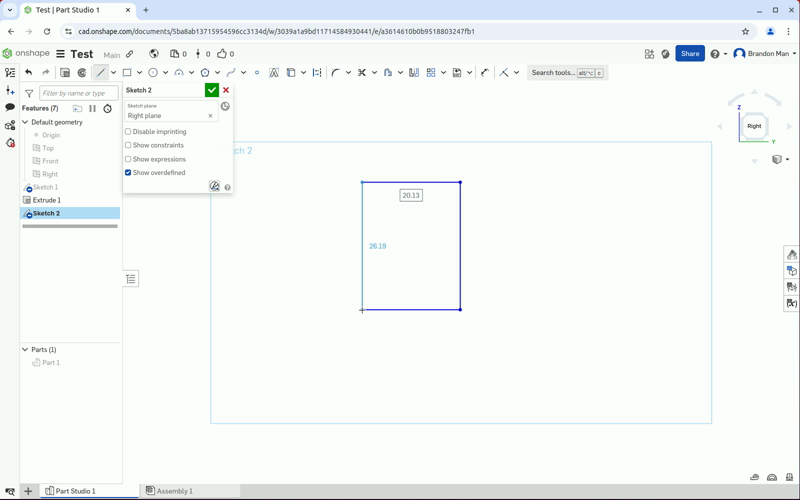
key_up(shift)
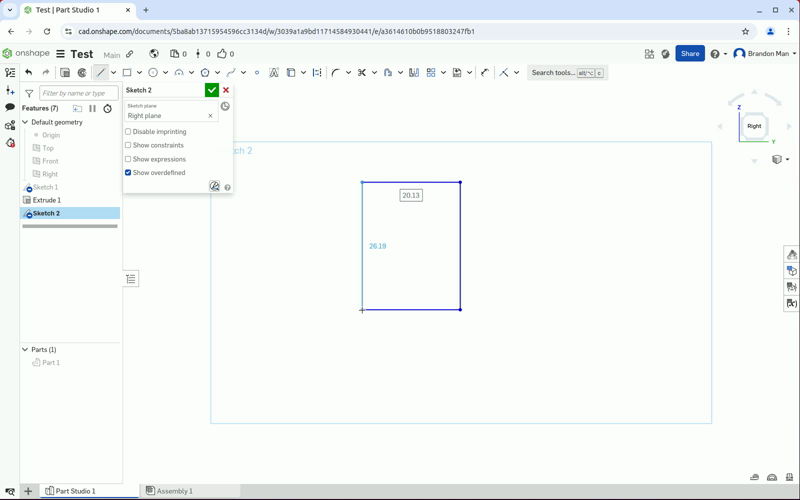
click(362, 309)
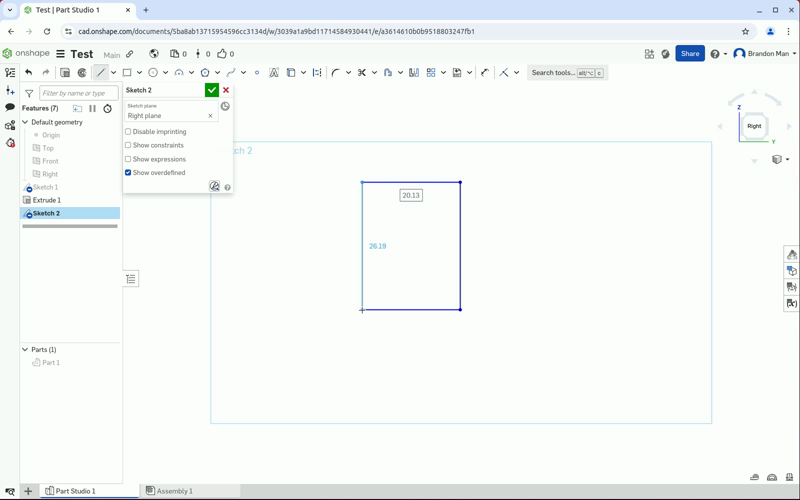
key(esc)
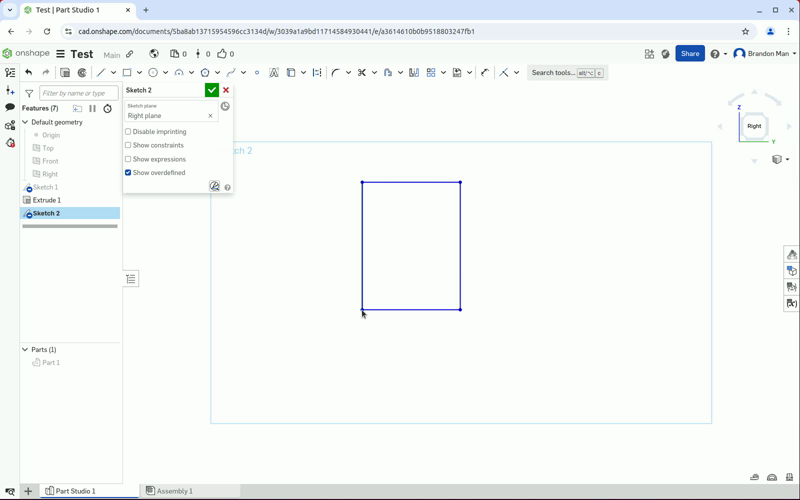
key(c)
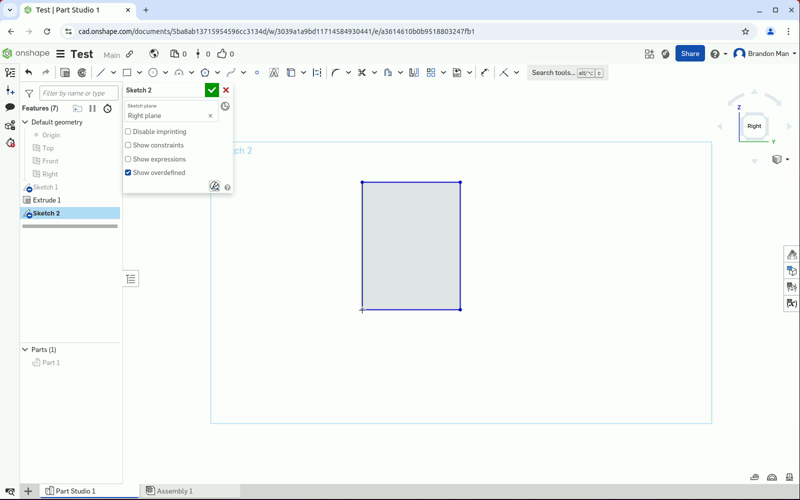
key_down(shift)
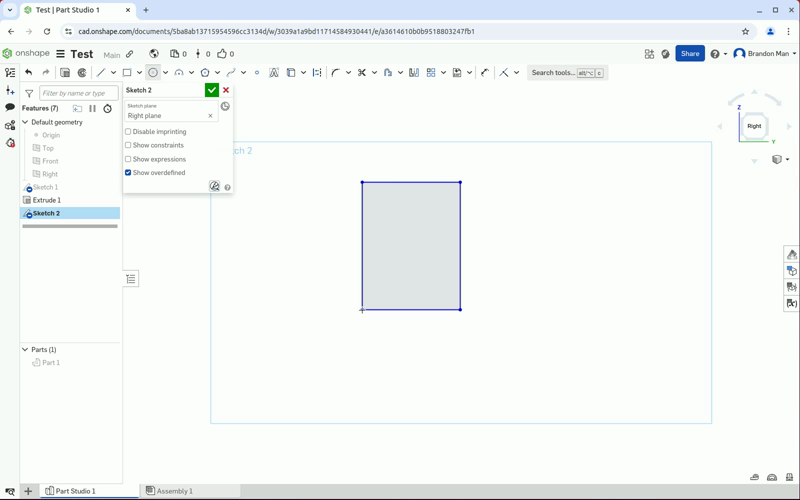
mouse_move(409, 241)
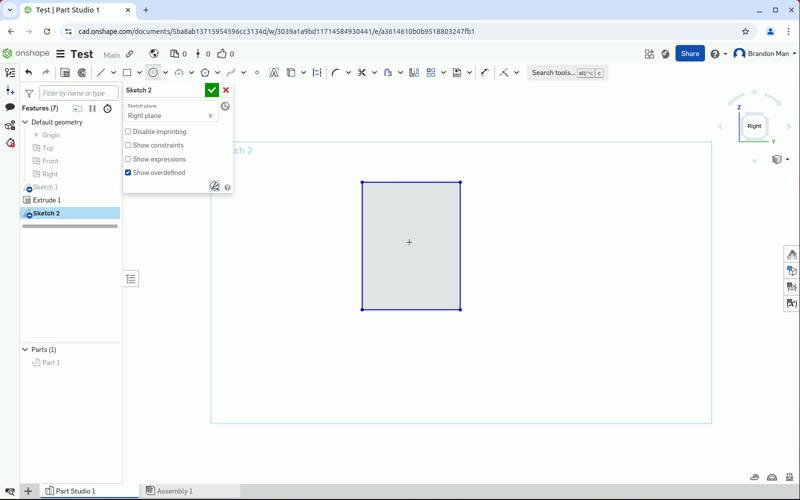
click(409, 241)
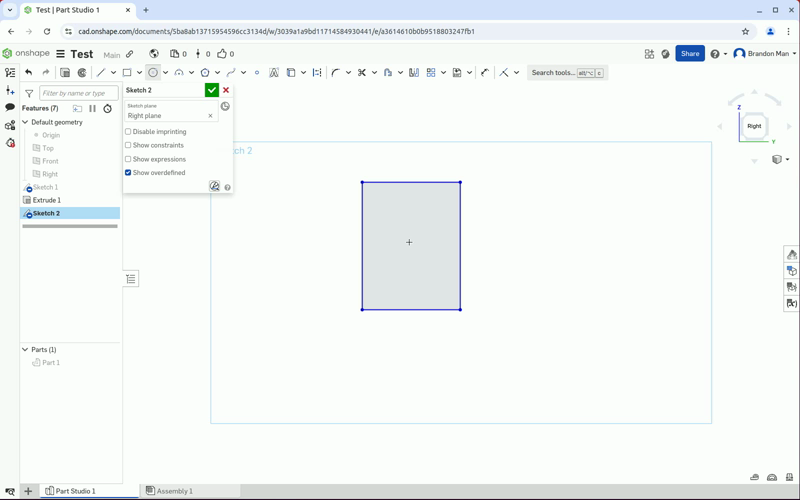
key_up(shift)
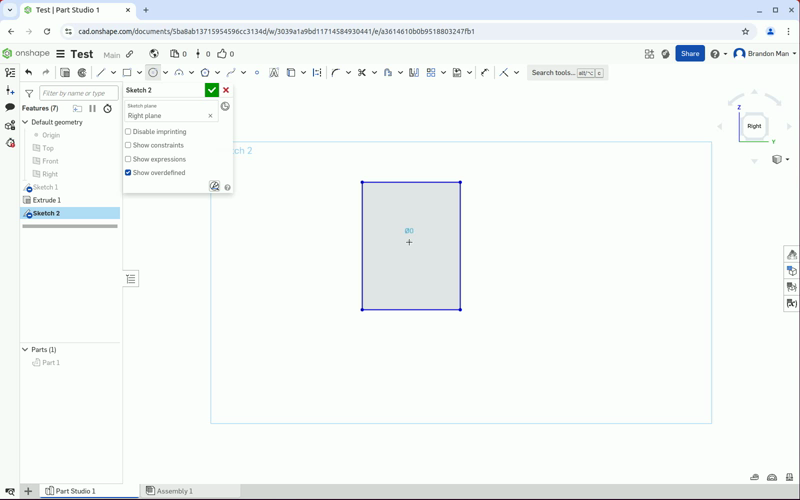
mouse_move(444, 241)
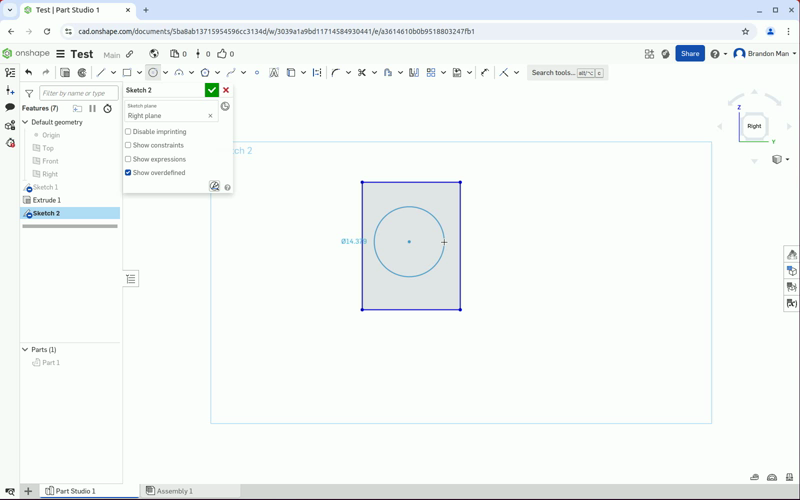
click(444, 241)
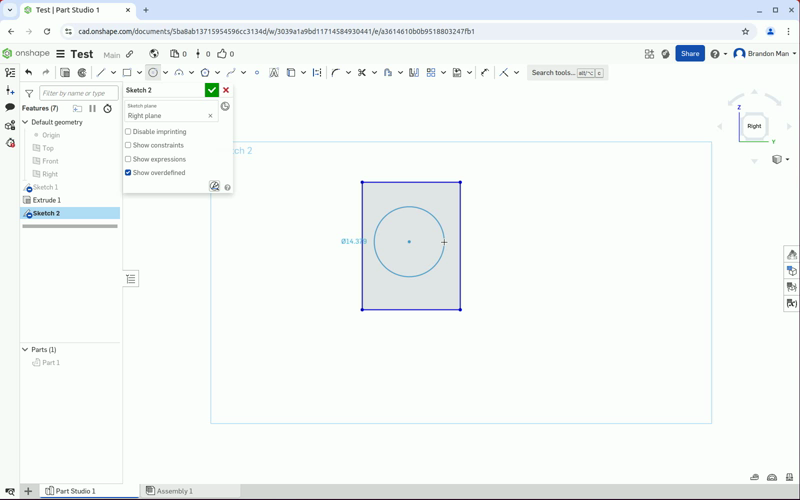
key(esc)
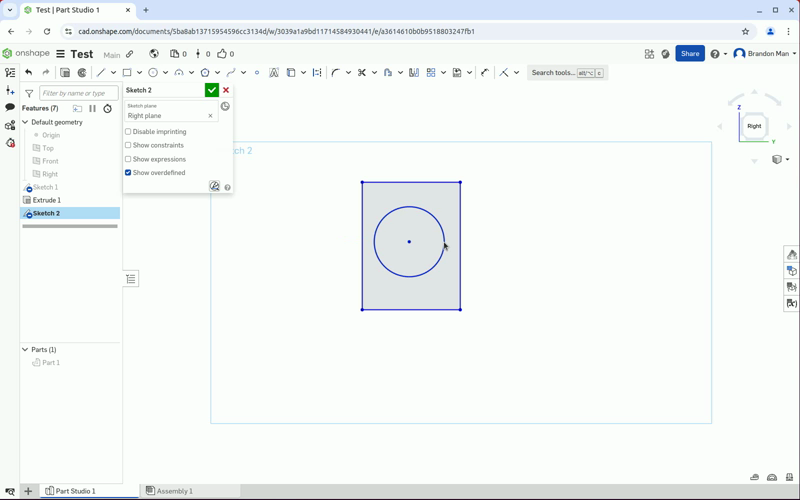
mouse_move(418, 289)
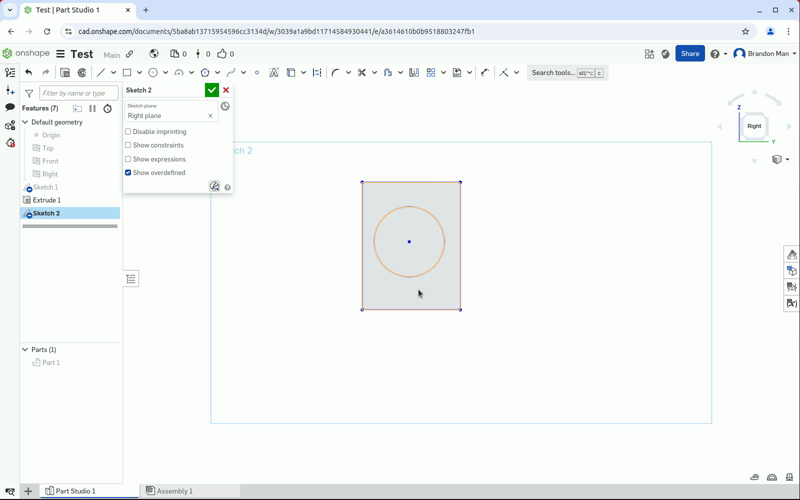
click(418, 289)
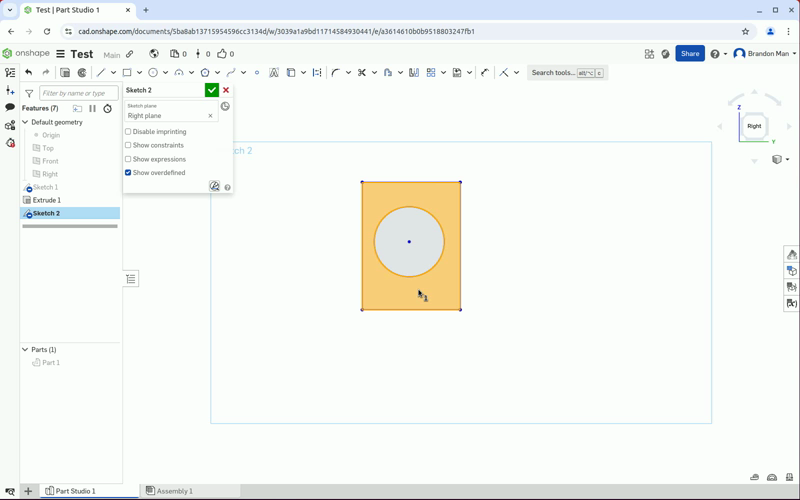
mouse_move(73, 352)
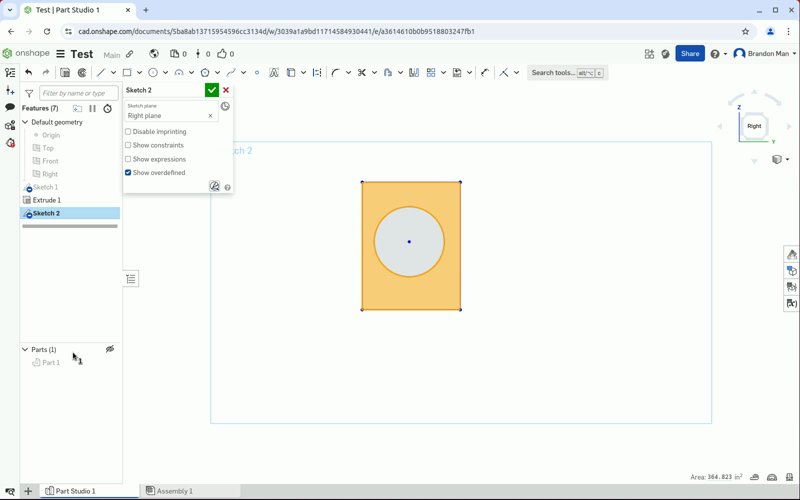
key(shift+y)
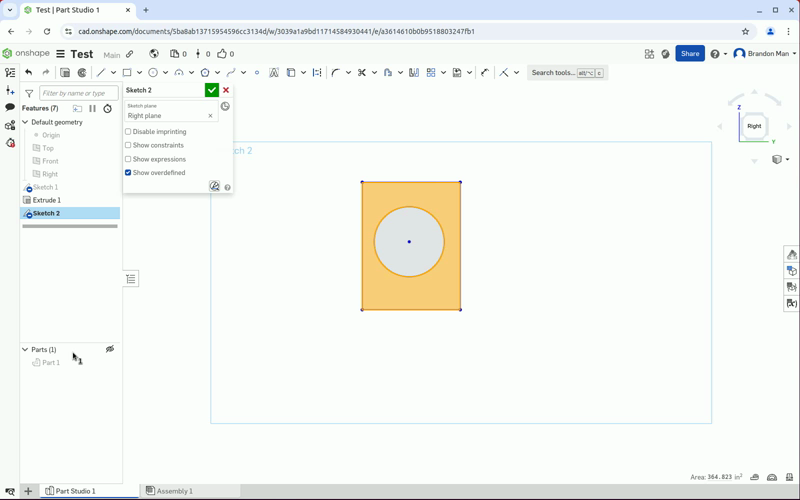
key(shift+e)
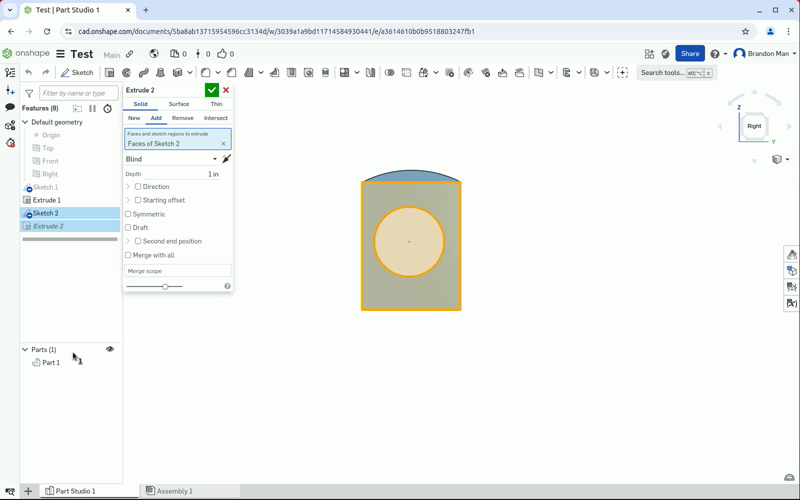
mouse_move(143, 106)
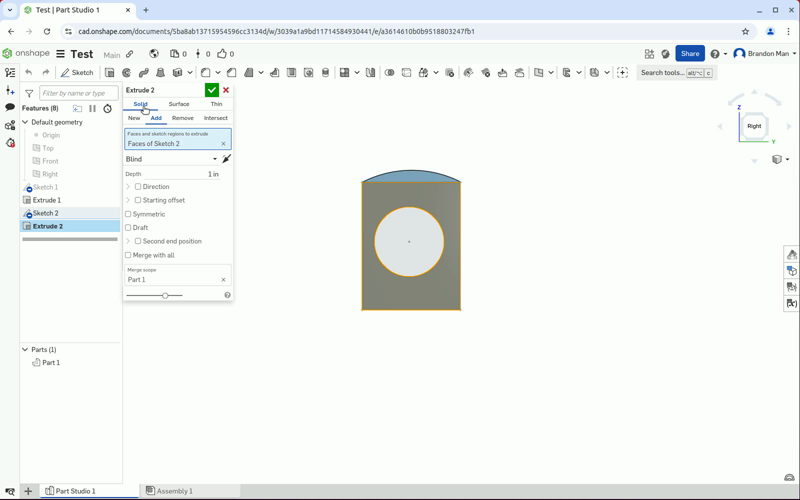
click(143, 106)
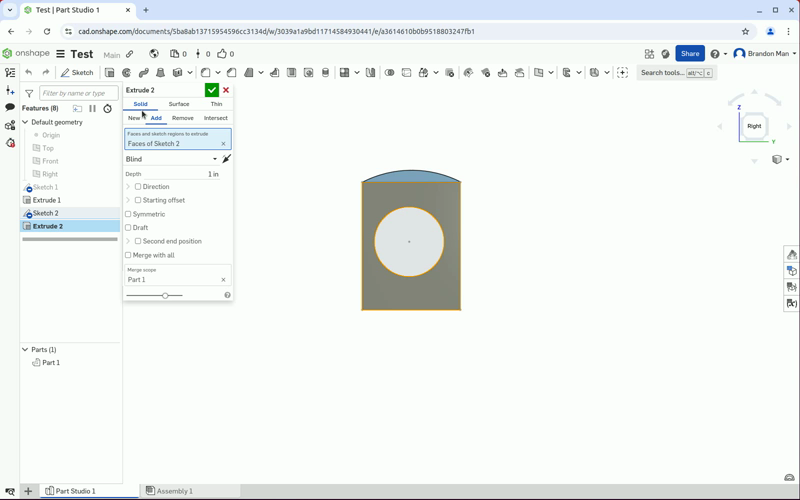
mouse_move(137, 120)
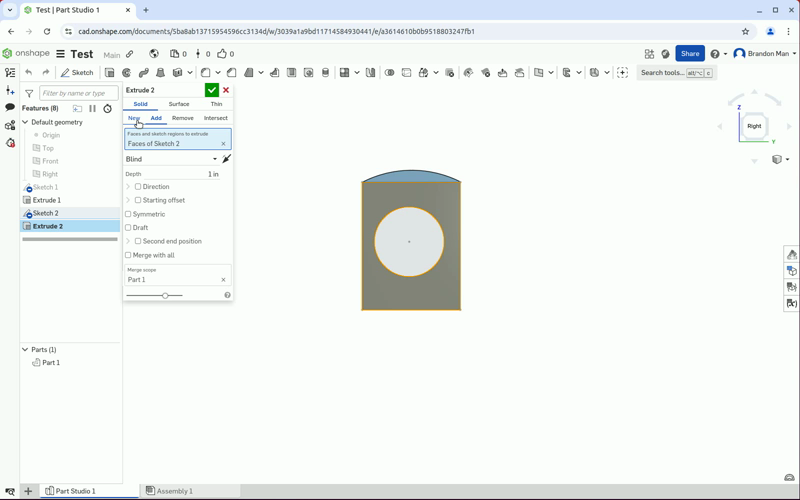
click(137, 120)
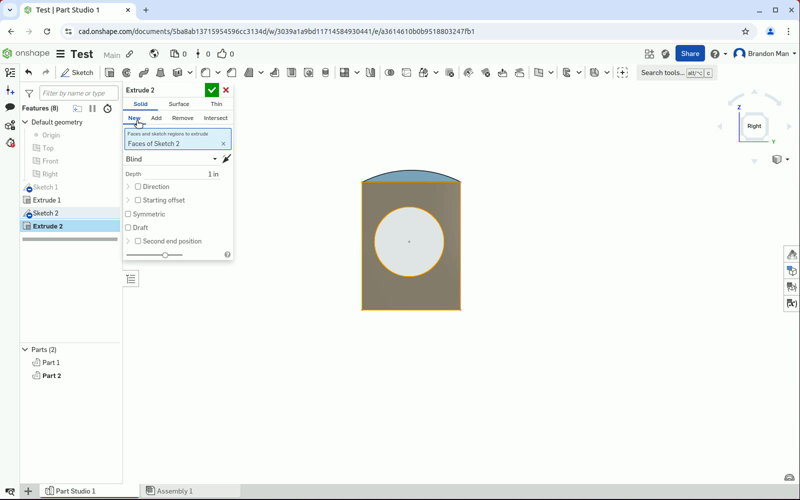
key(tab, 4)
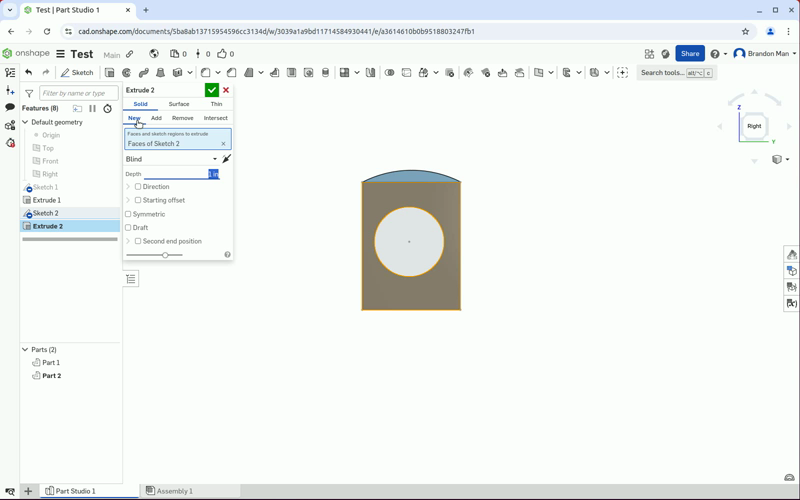
text(11.313)
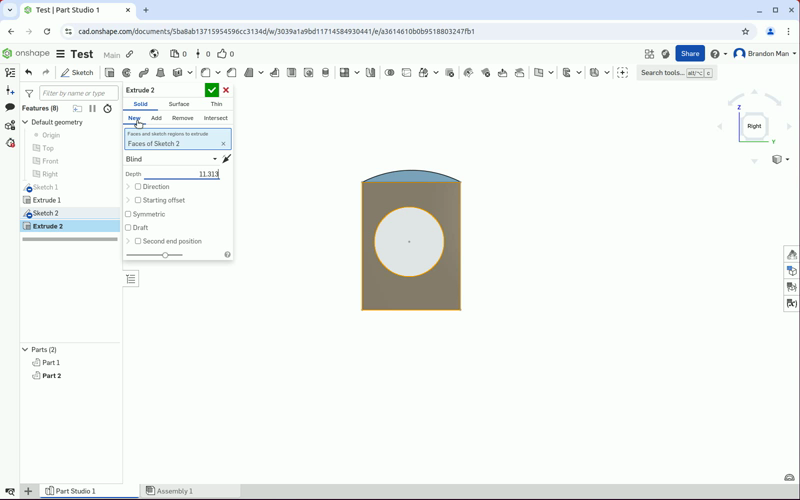
key(enter)
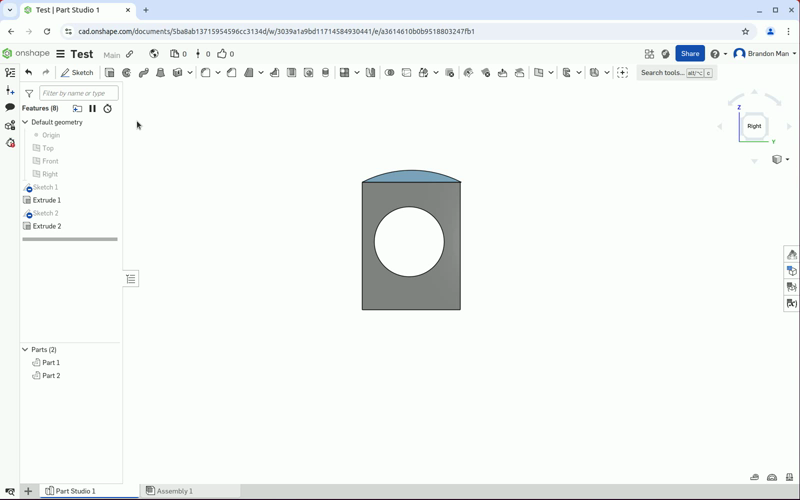
key(shift+h)
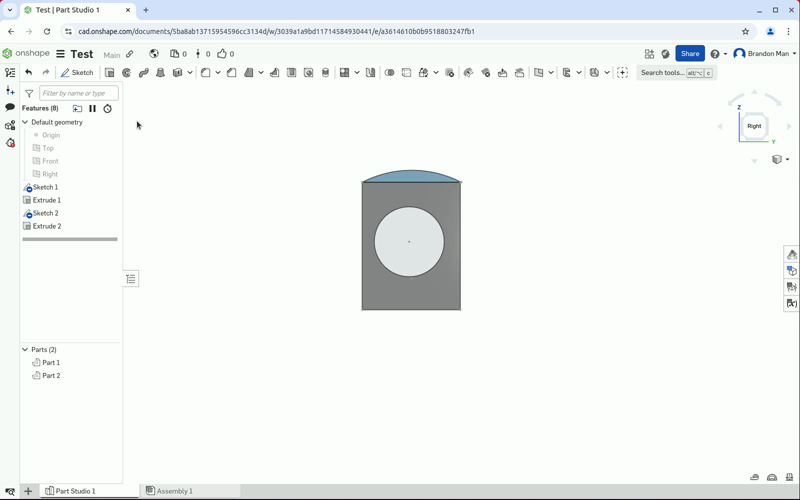
key(shift+h)
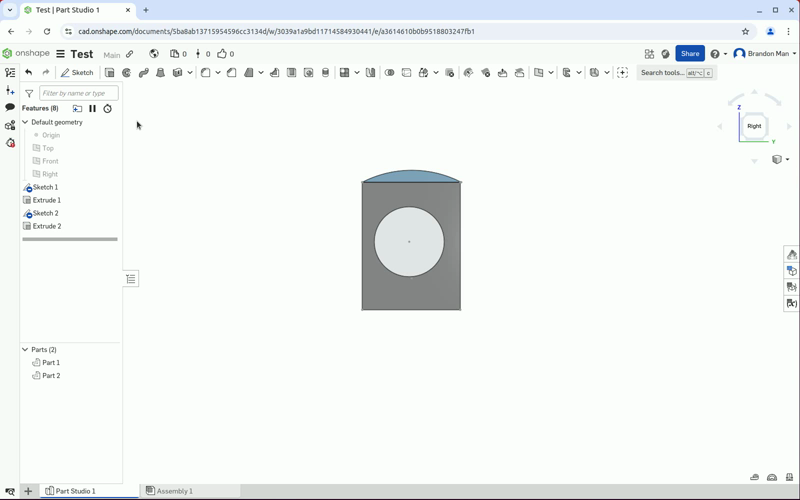
key(shift+7)
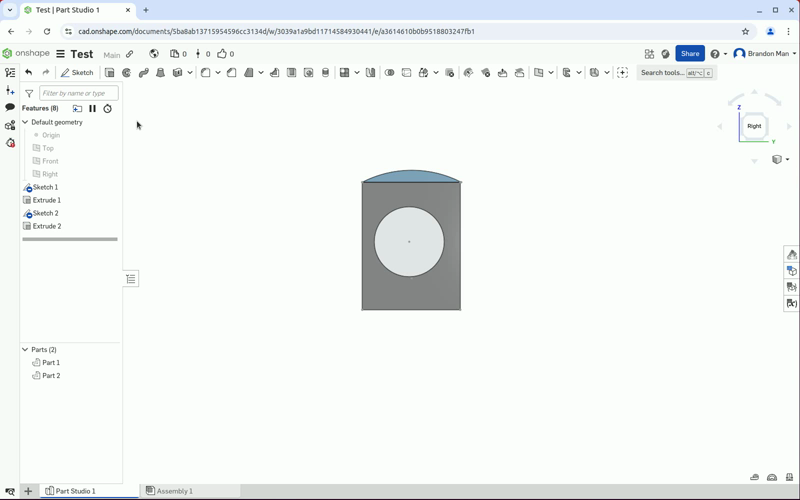
key(right, 2)
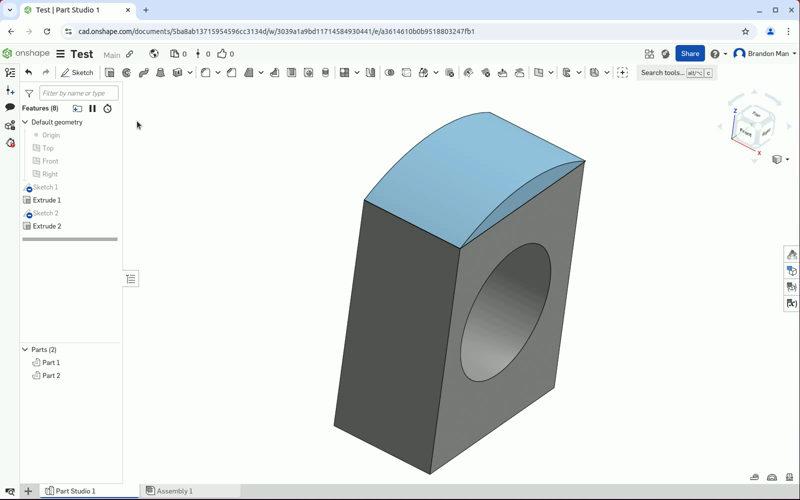
key(down, 2)
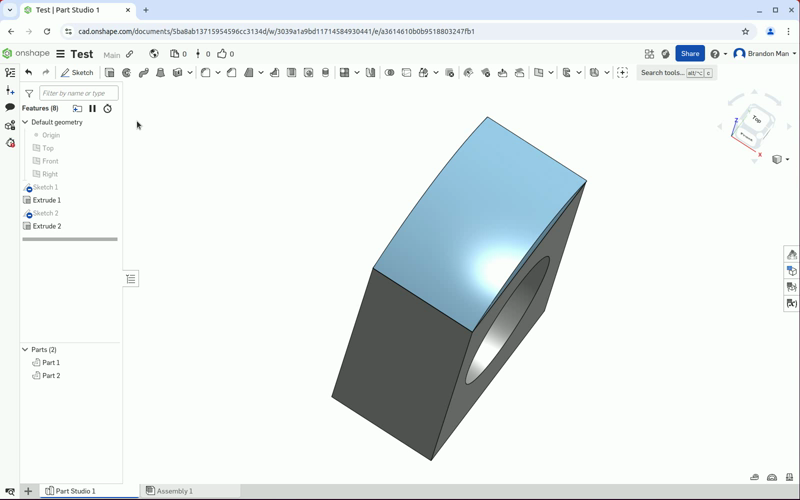
key(up, 2)
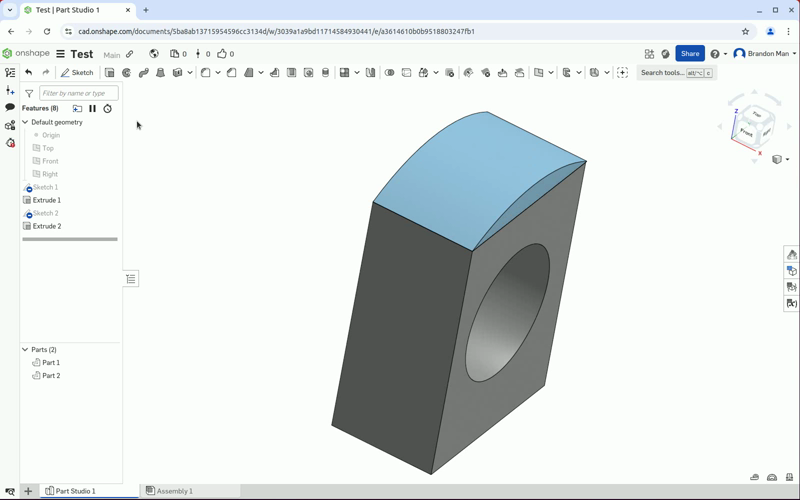
key(left, 2)
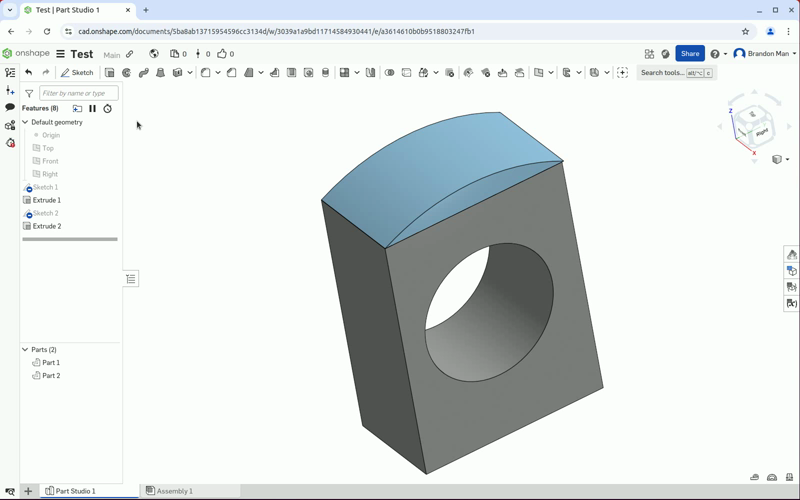
mouse_move(73, 189)
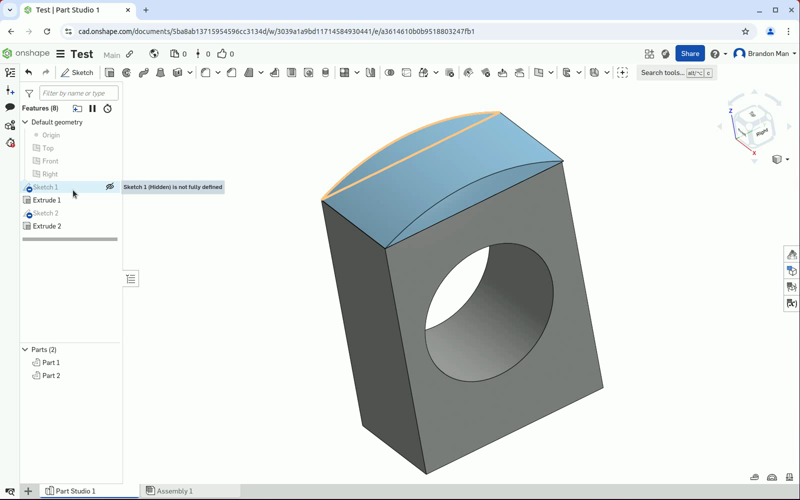
click(73, 189)